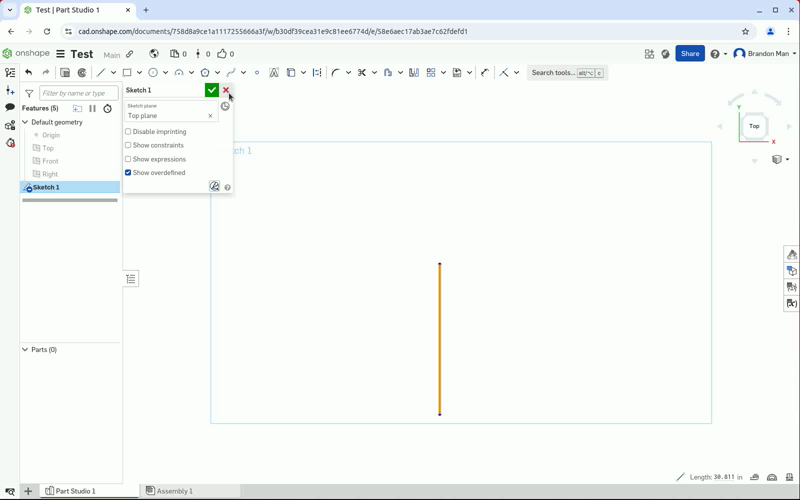
key(shift+h)
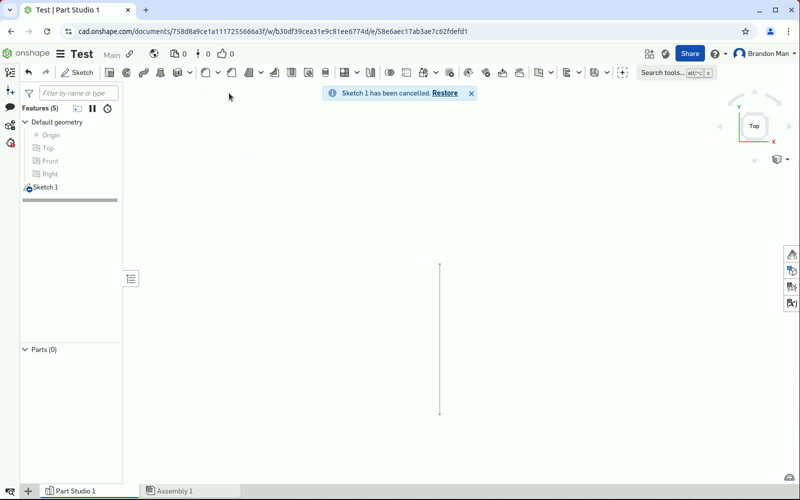
key(shift+s)
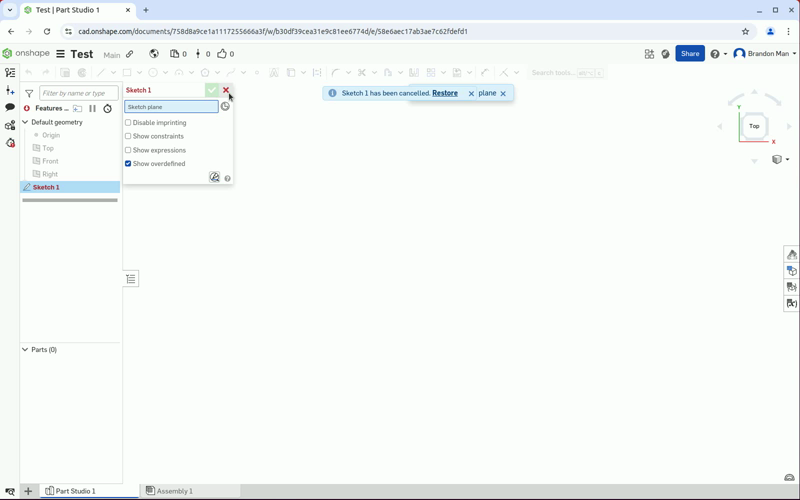
mouse_move(73, 150)
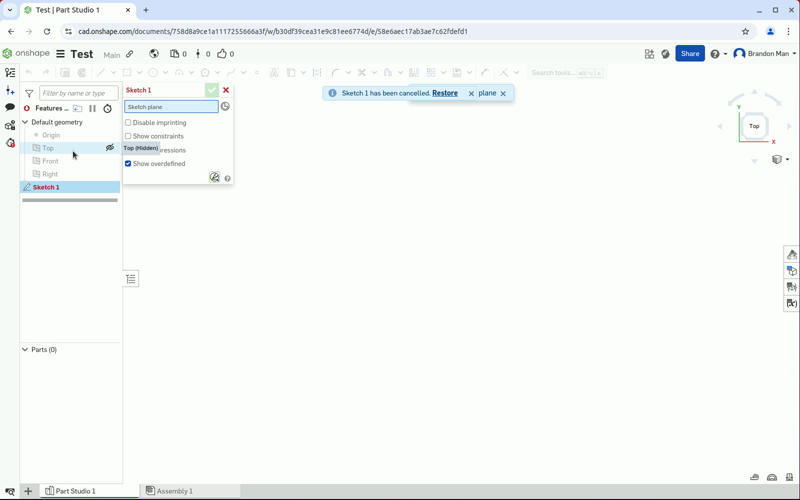
click(73, 150)
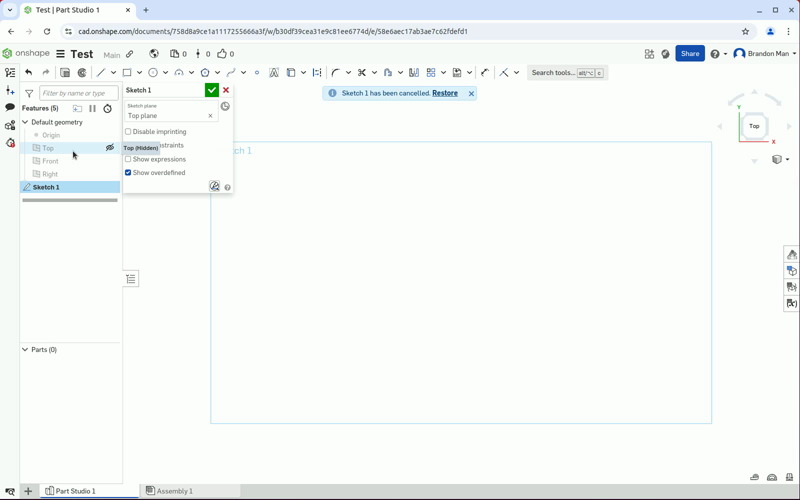
mouse_move(73, 352)
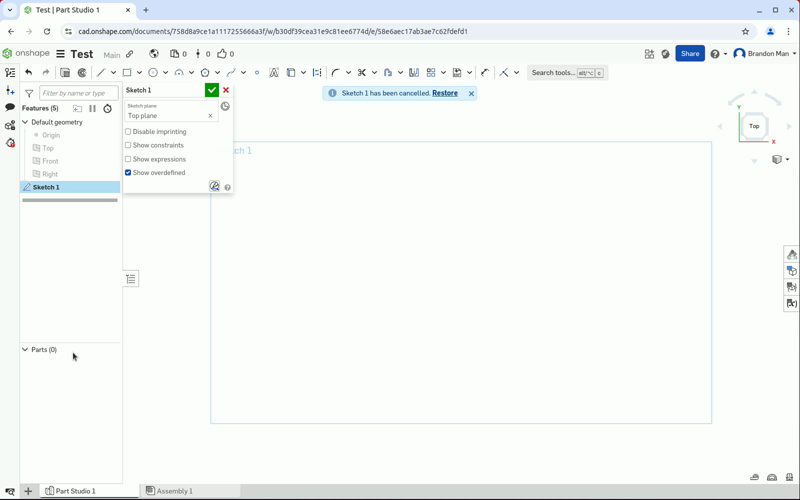
key(y)
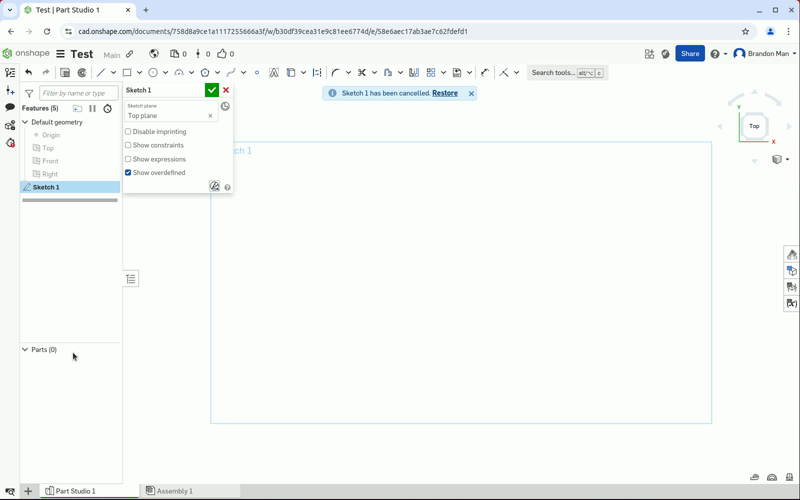
key(l)
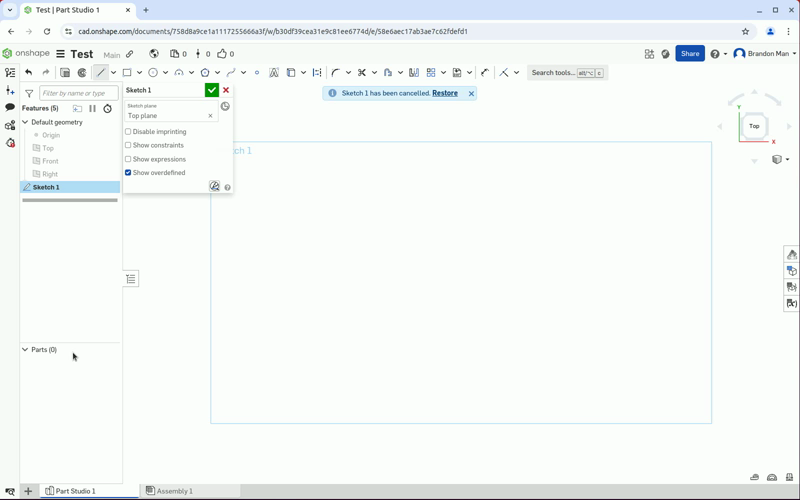
key_down(shift)
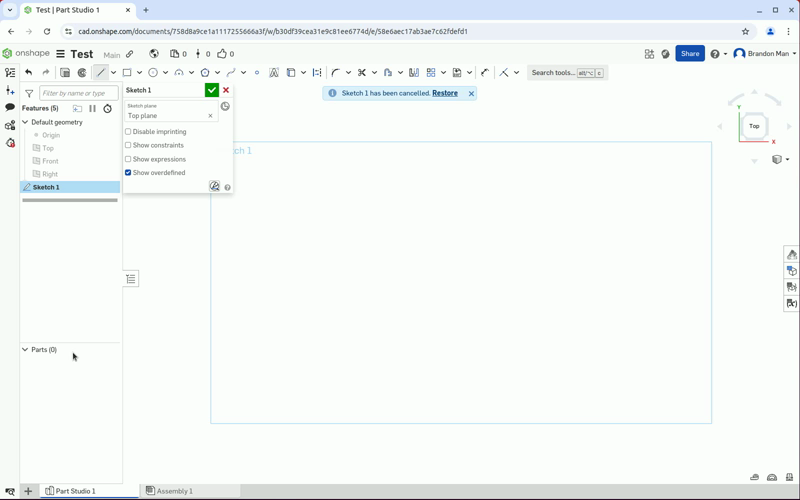
mouse_move(389, 328)
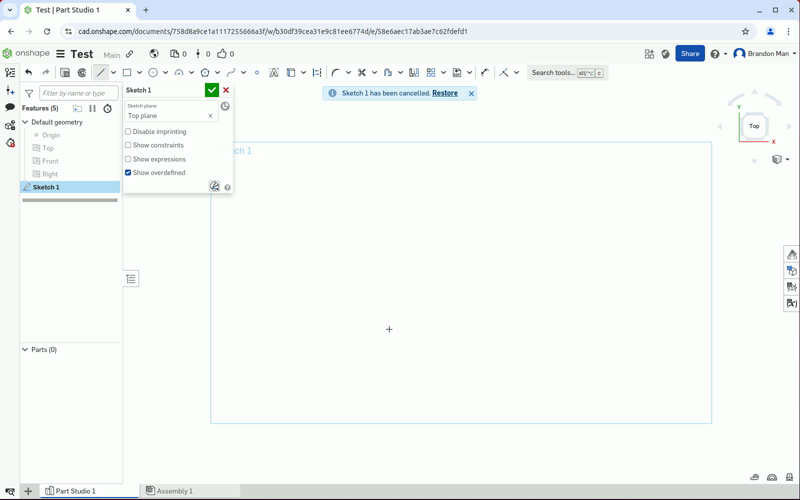
click(389, 328)
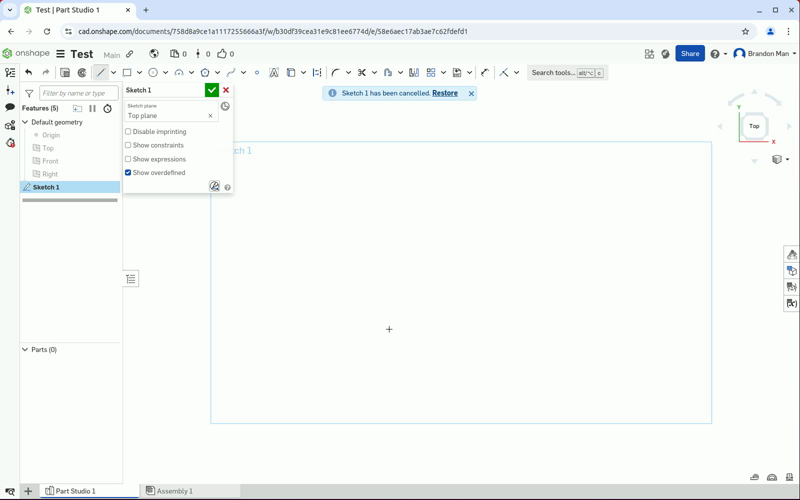
key_up(shift)
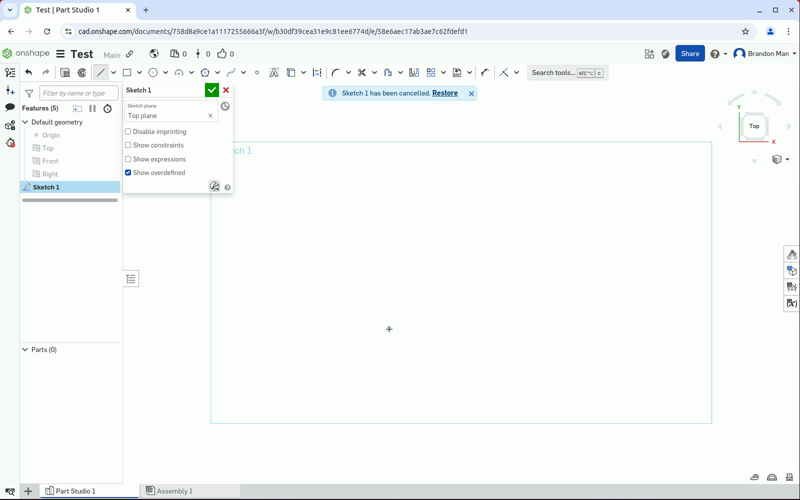
key_down(shift)
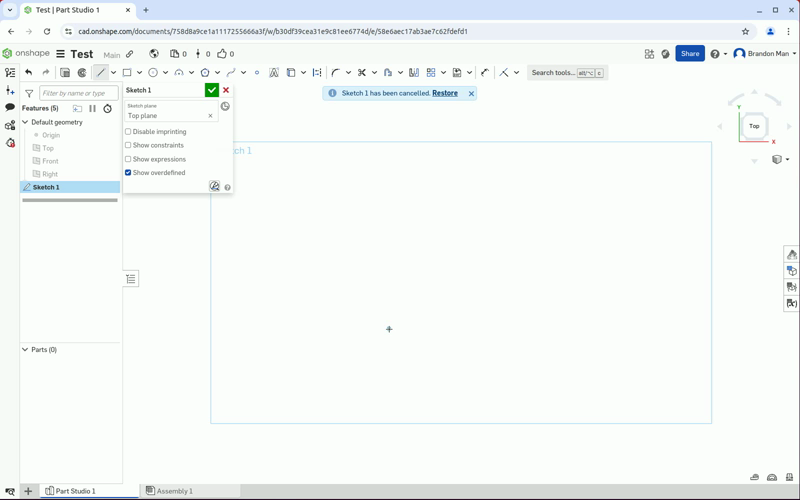
mouse_move(530, 328)
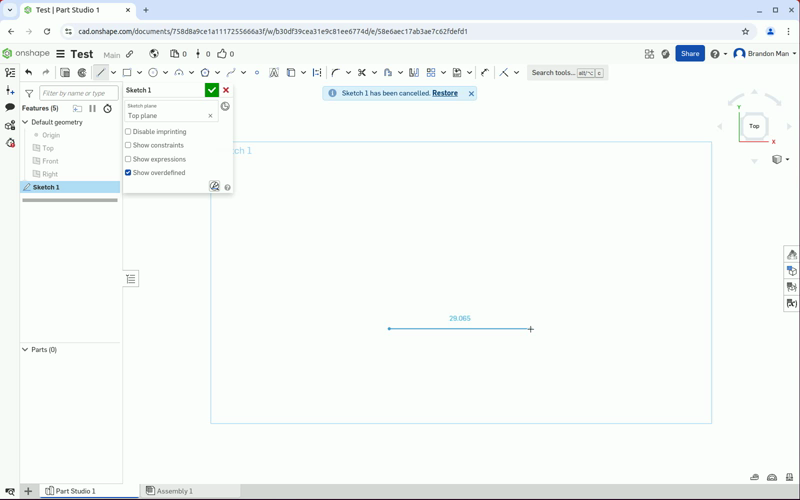
click(530, 328)
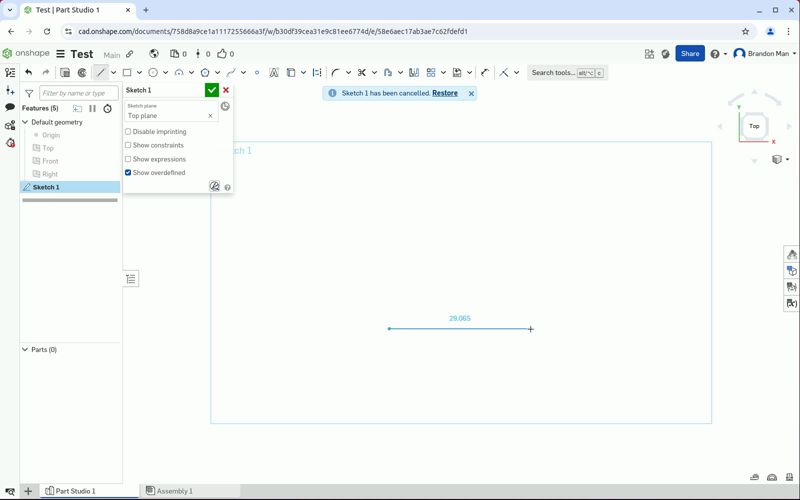
key_up(shift)
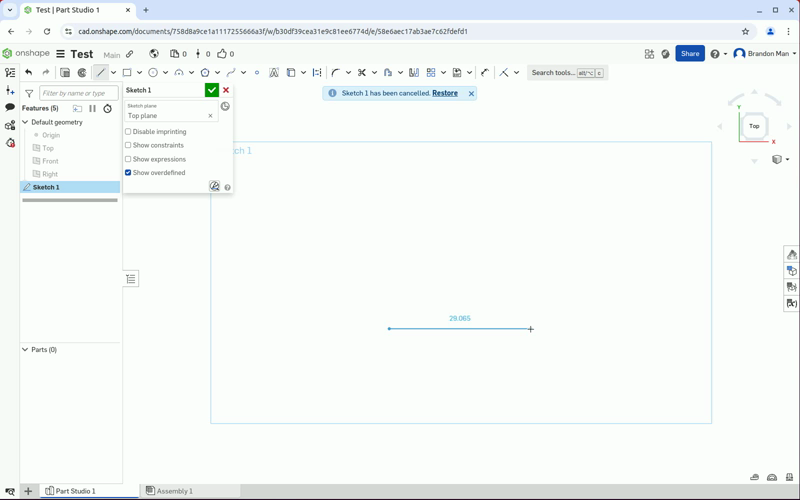
key_down(shift)
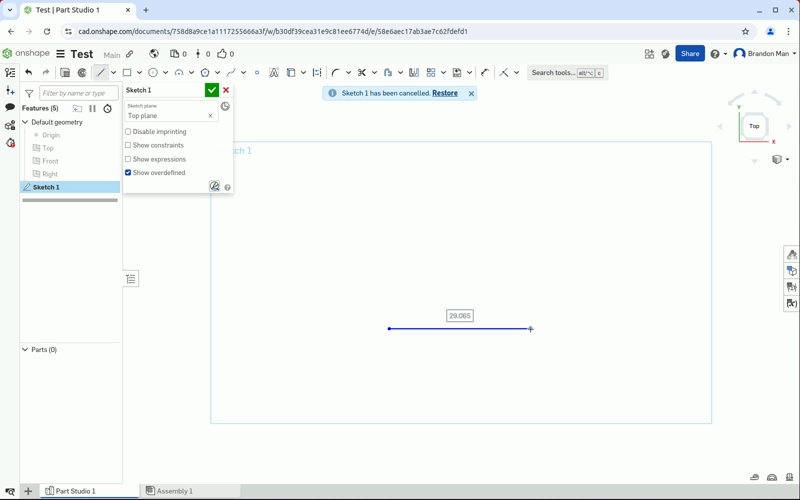
mouse_move(530, 236)
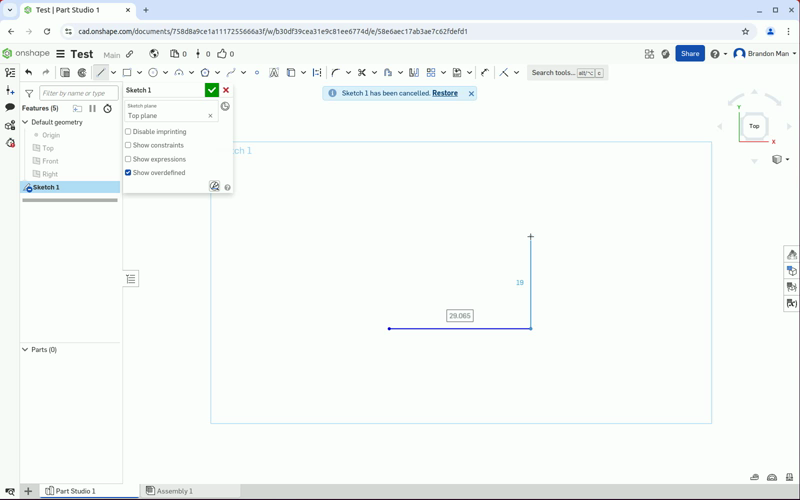
click(530, 236)
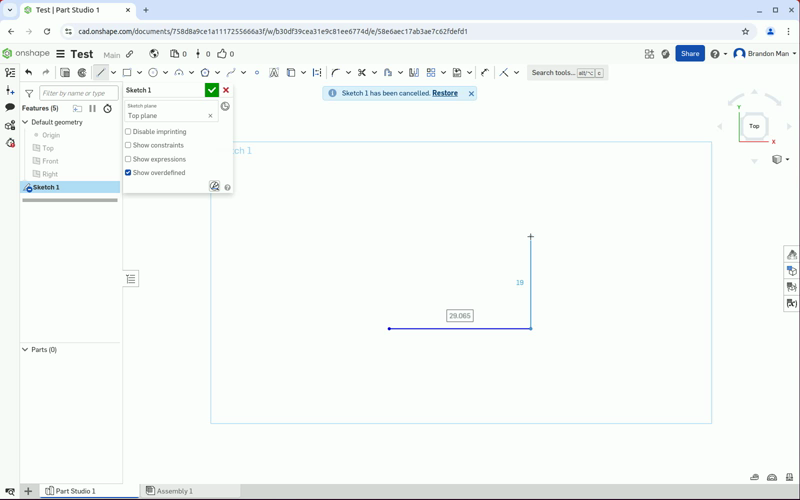
key_up(shift)
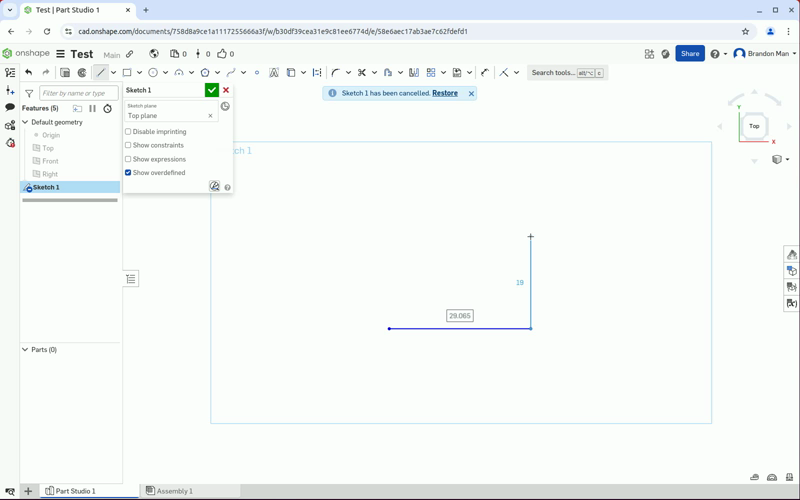
key_down(shift)
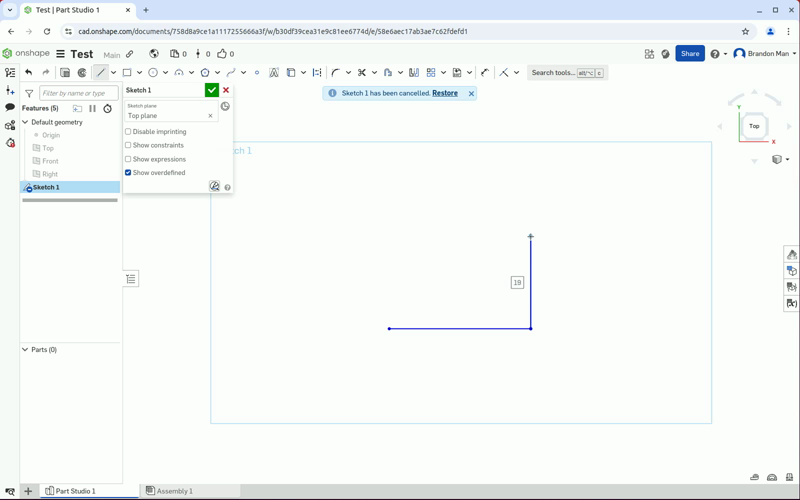
mouse_move(389, 236)
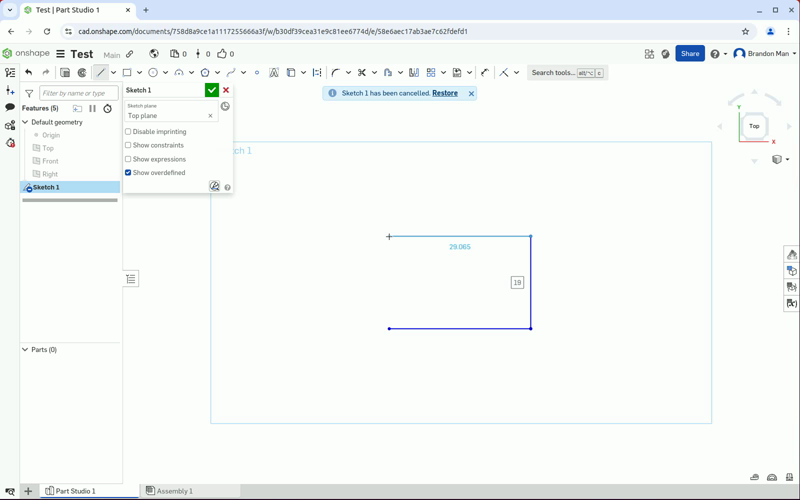
click(389, 236)
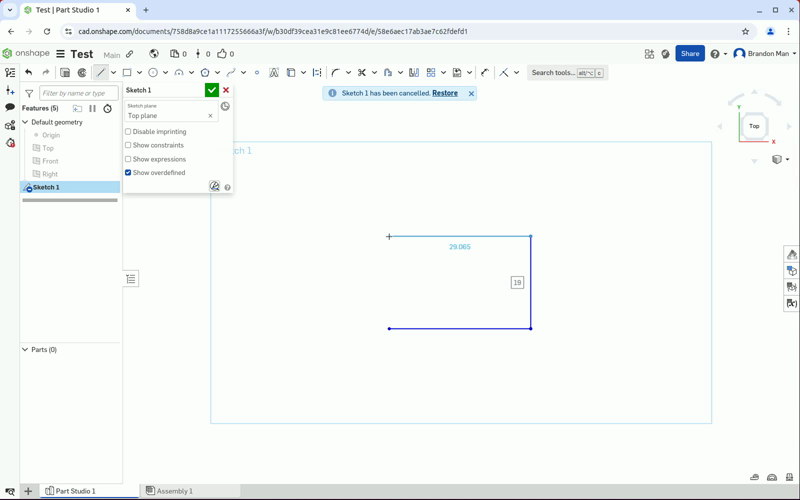
key_up(shift)
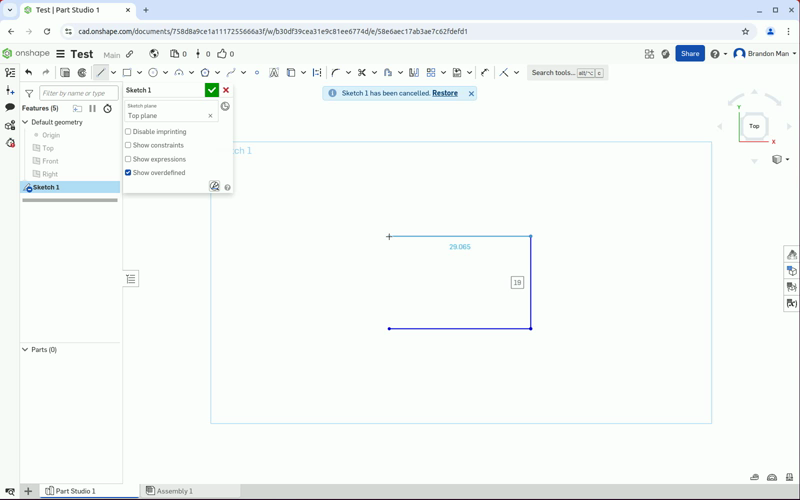
key_down(shift)
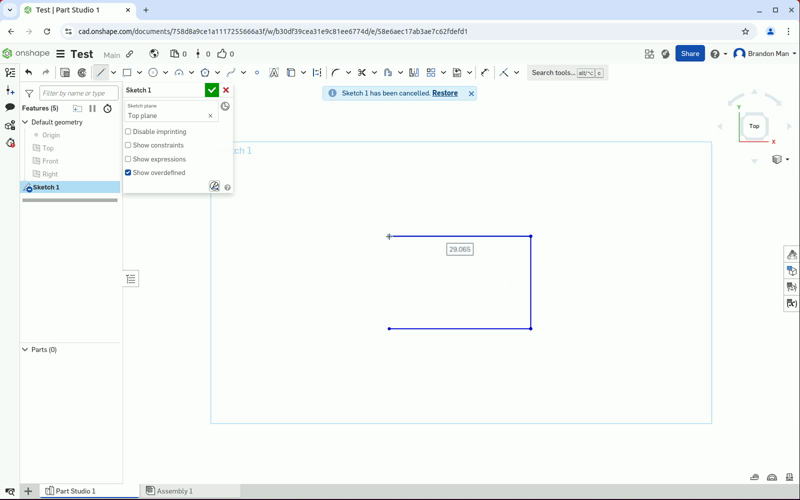
mouse_move(389, 328)
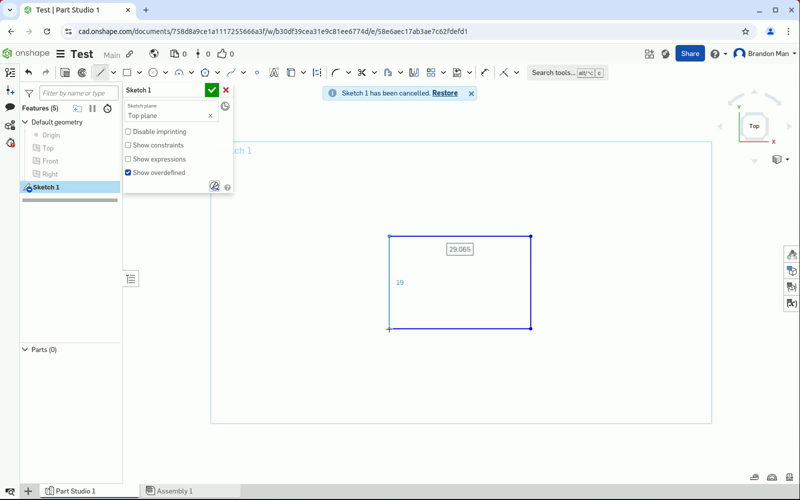
key_up(shift)
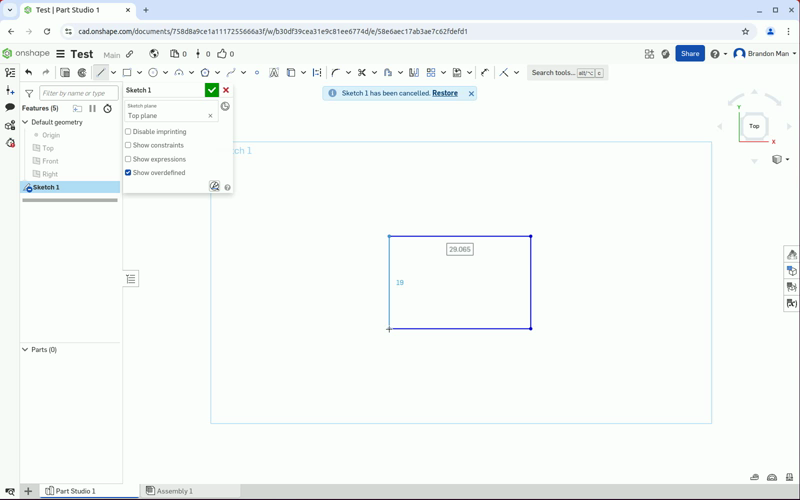
click(389, 328)
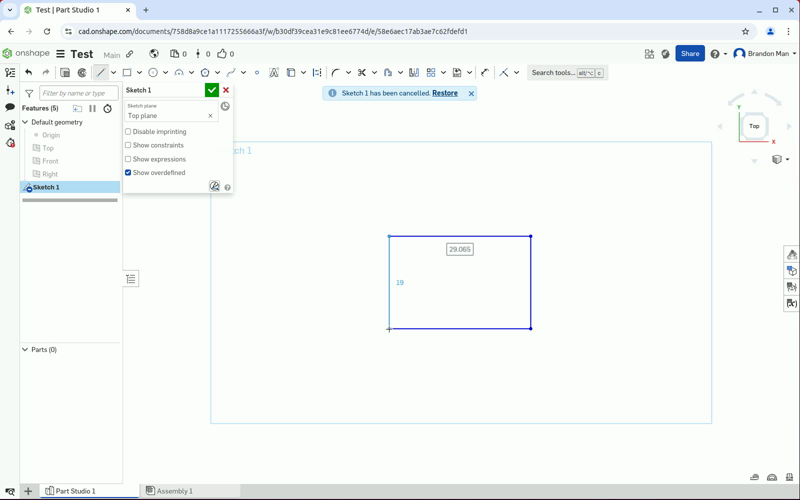
key(esc)
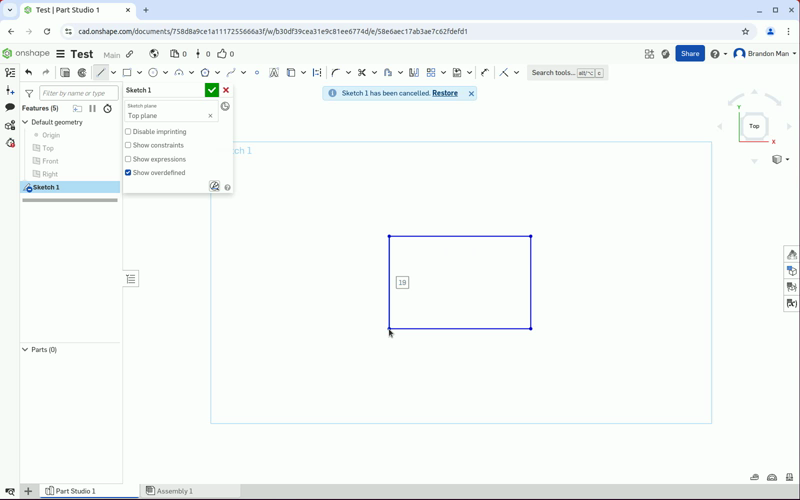
mouse_move(467, 303)
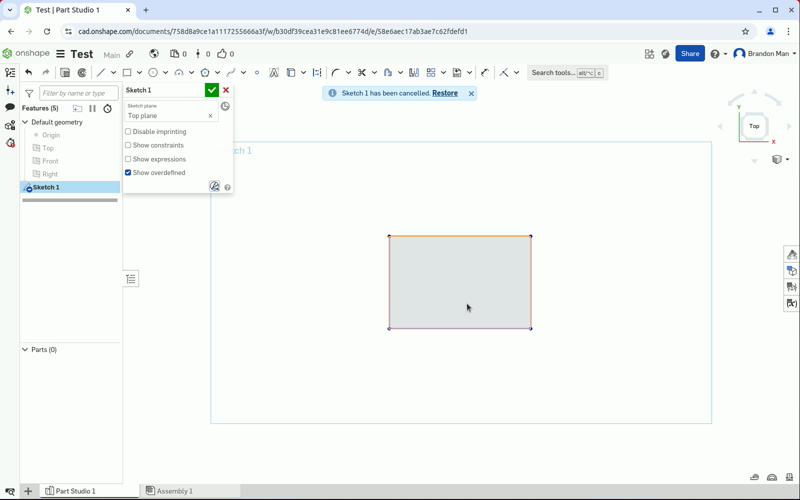
click(467, 303)
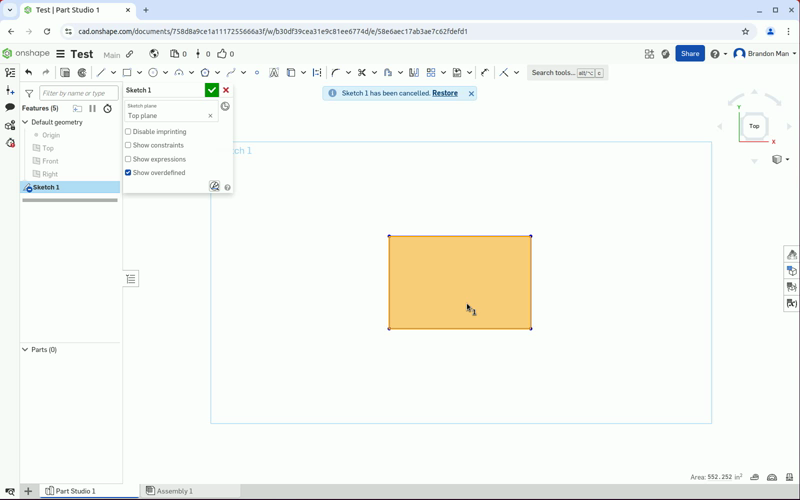
mouse_move(73, 352)
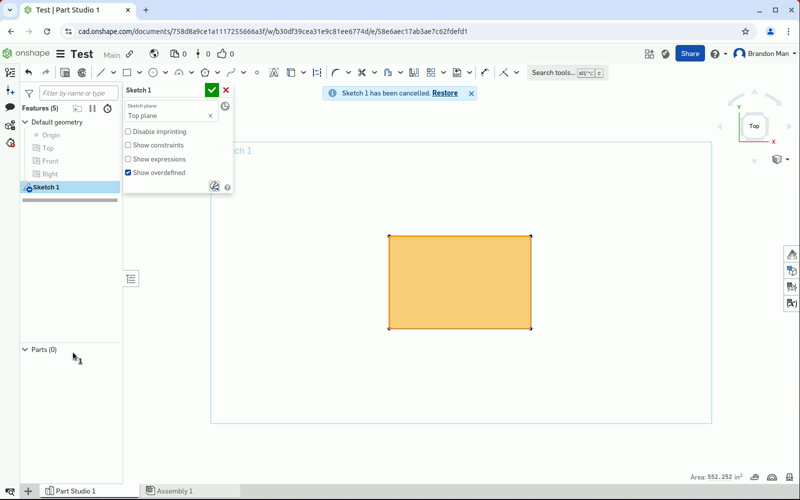
key(shift+y)
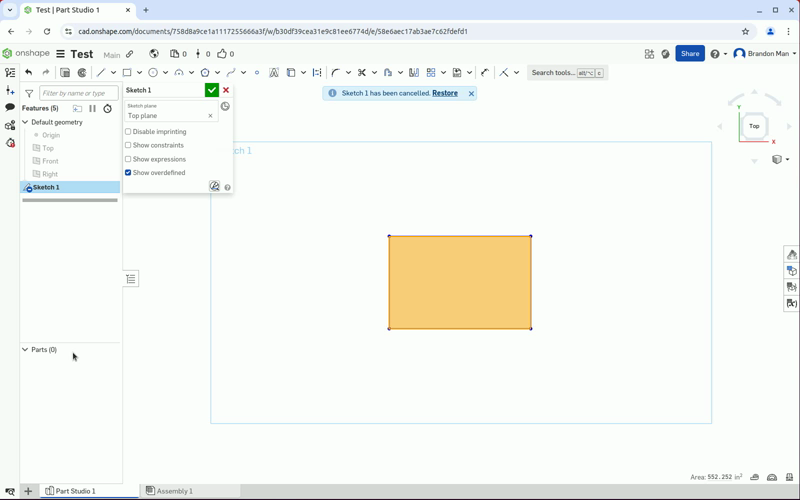
key(shift+e)
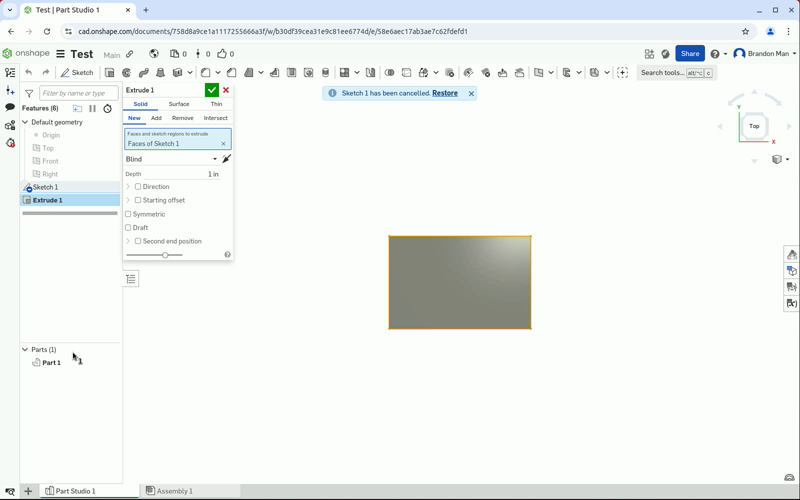
mouse_move(143, 106)
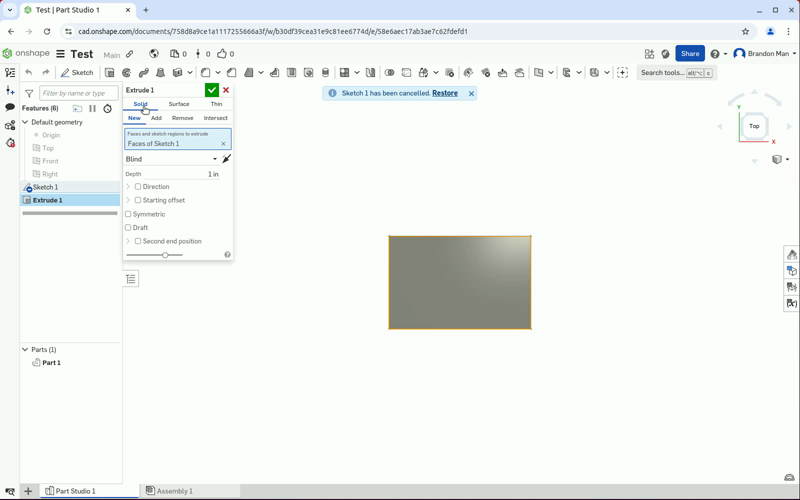
click(143, 106)
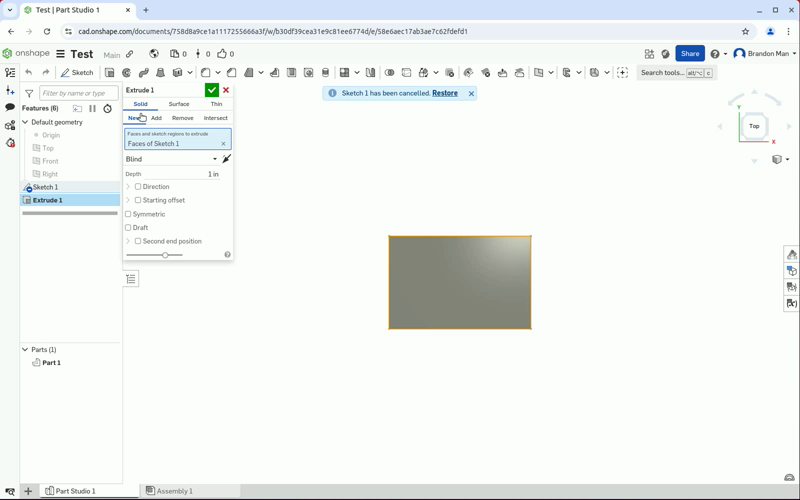
mouse_move(137, 120)
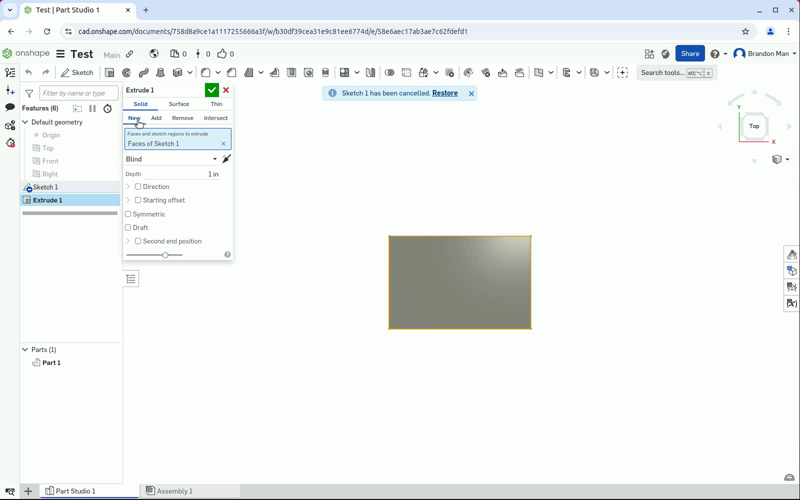
click(137, 120)
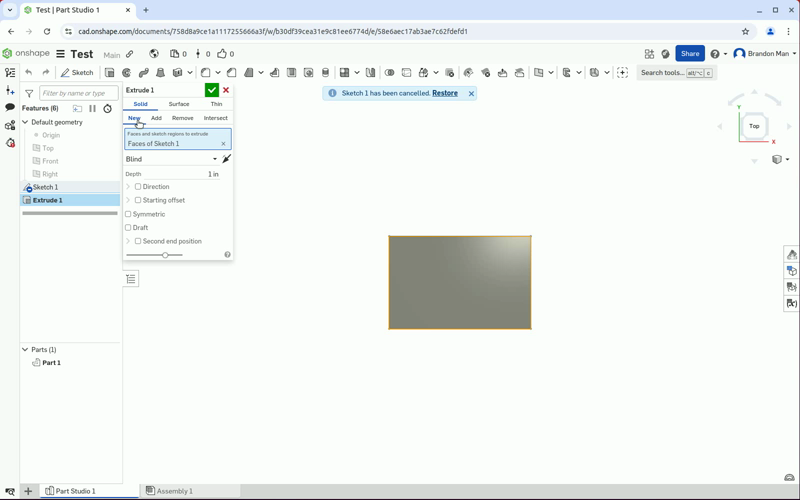
key(tab, 4)
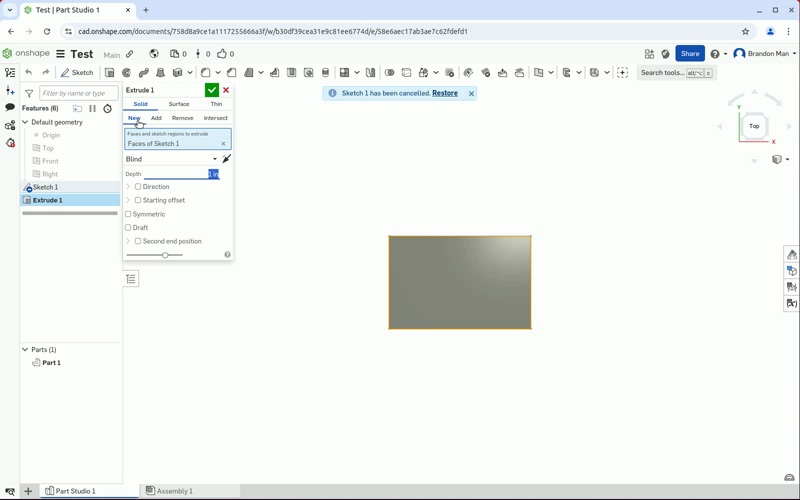
text(23.108)
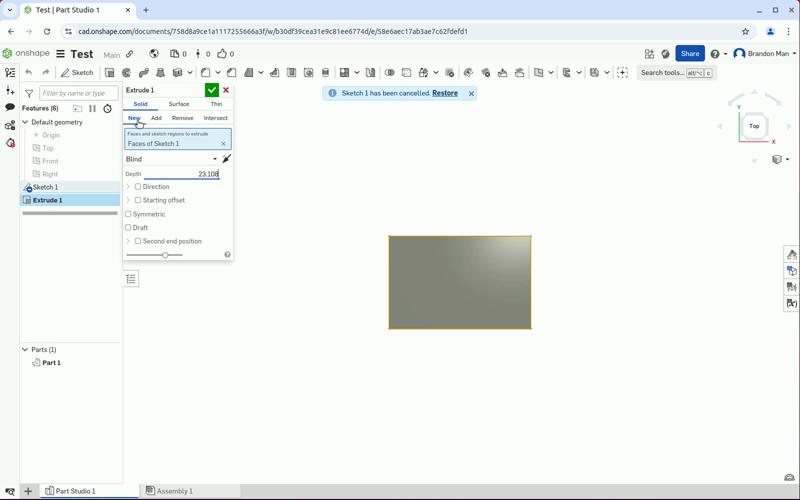
key(enter)
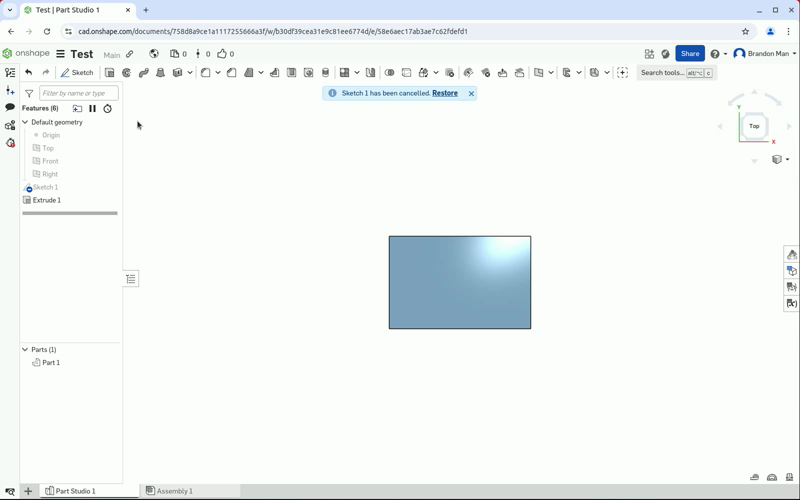
key(shift+h)
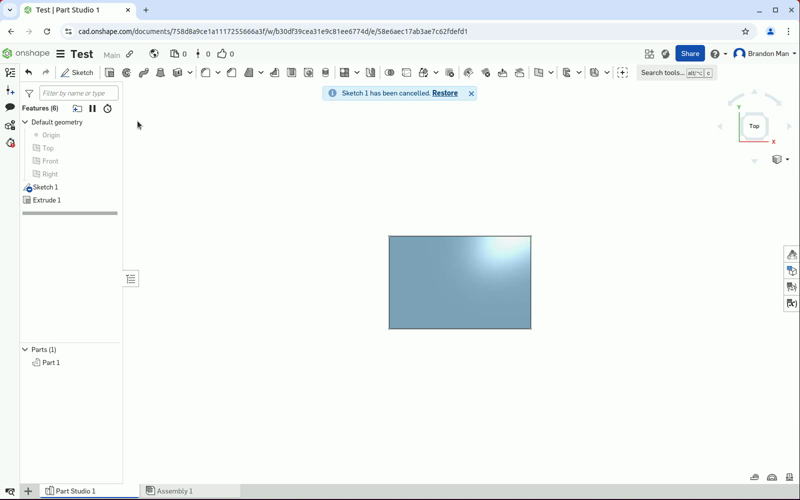
key(shift+h)
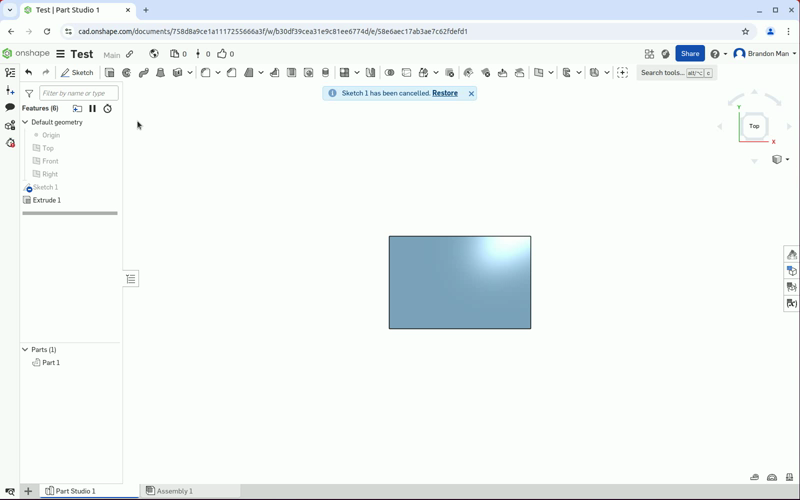
mouse_move(73, 189)
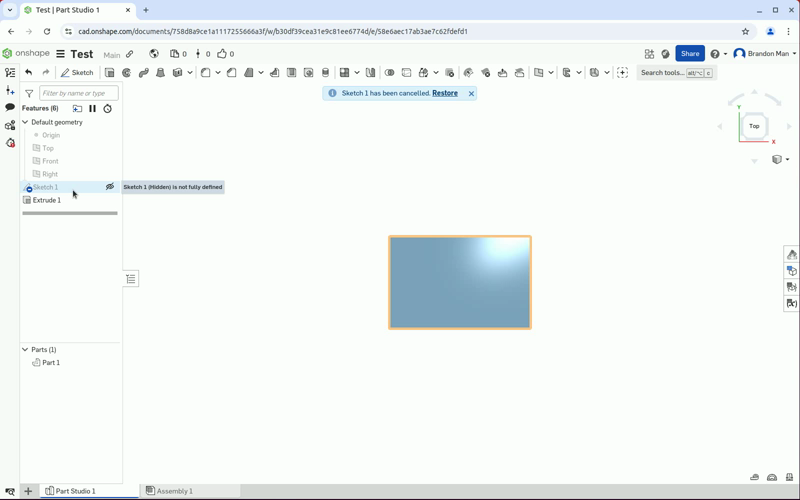
click(73, 189)
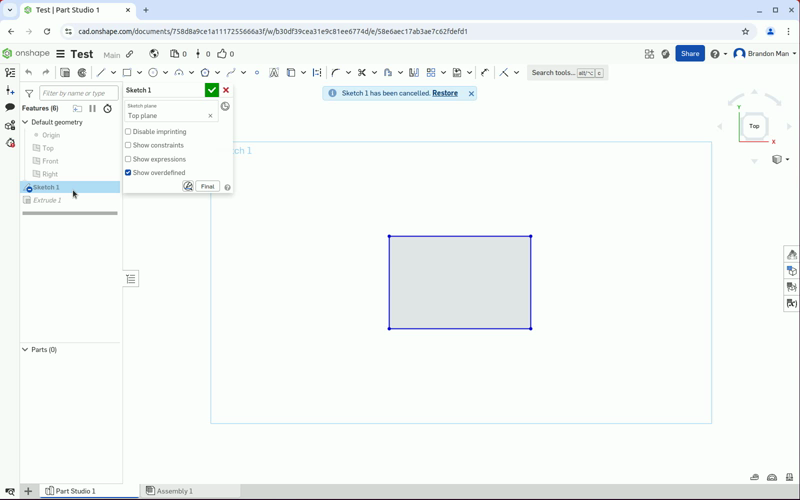
mouse_move(229, 92)
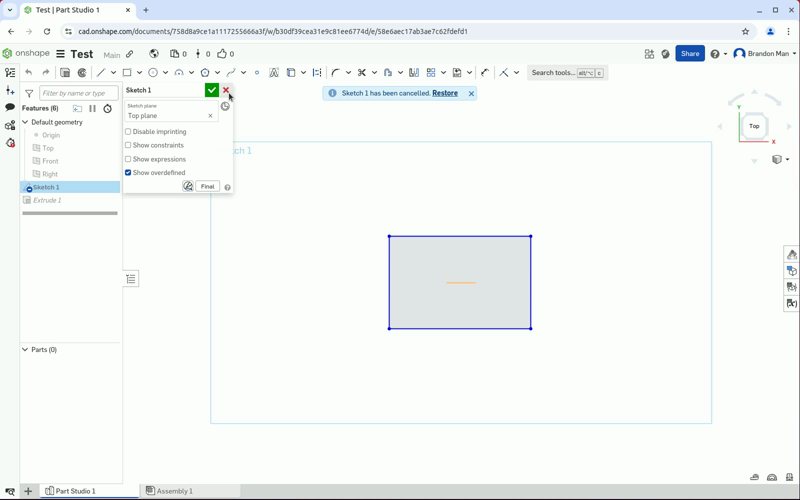
click(229, 92)
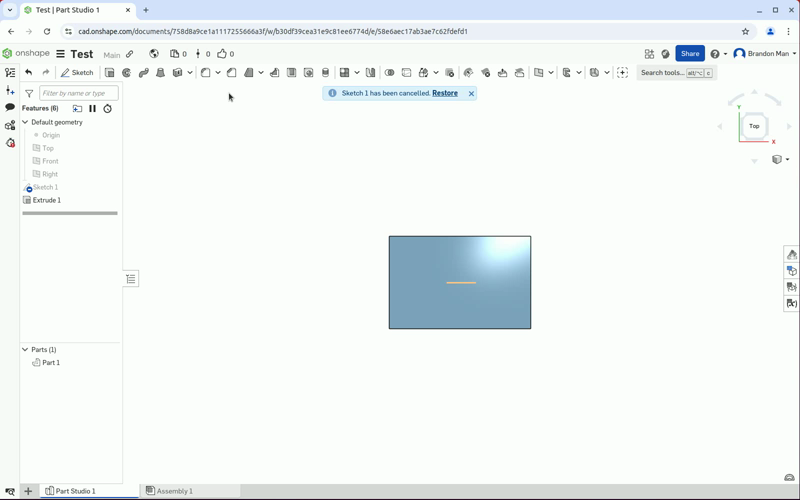
mouse_move(73, 352)
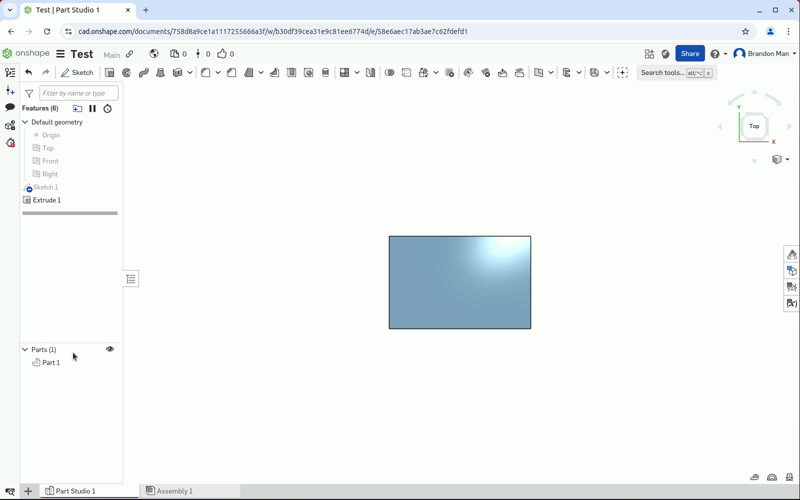
key(y)
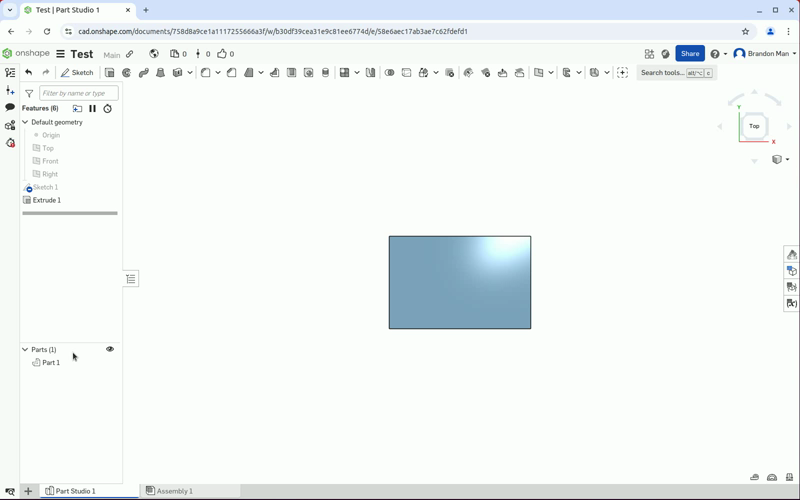
key(shift+p)
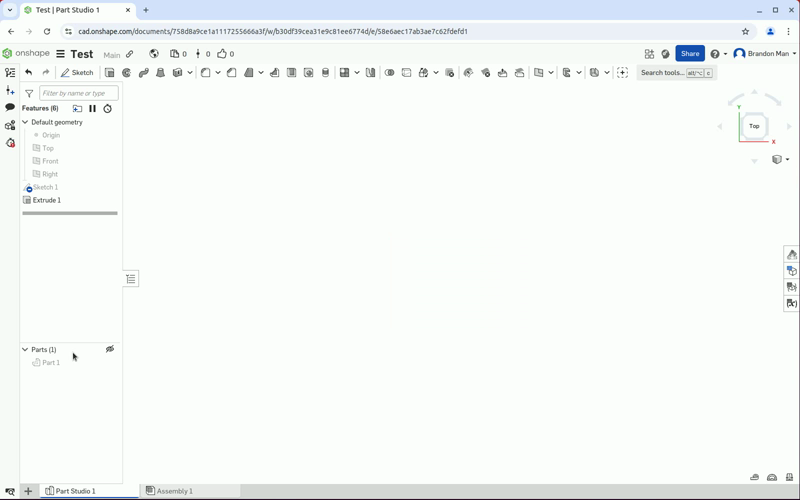
key(space)
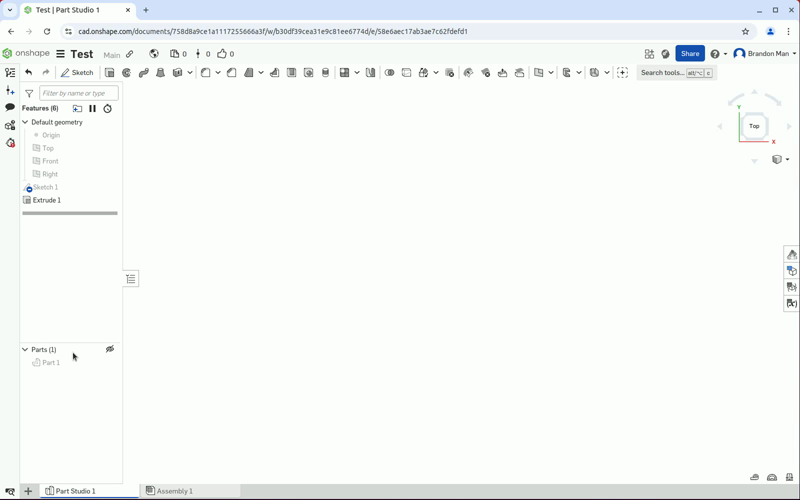
key_down(shift)
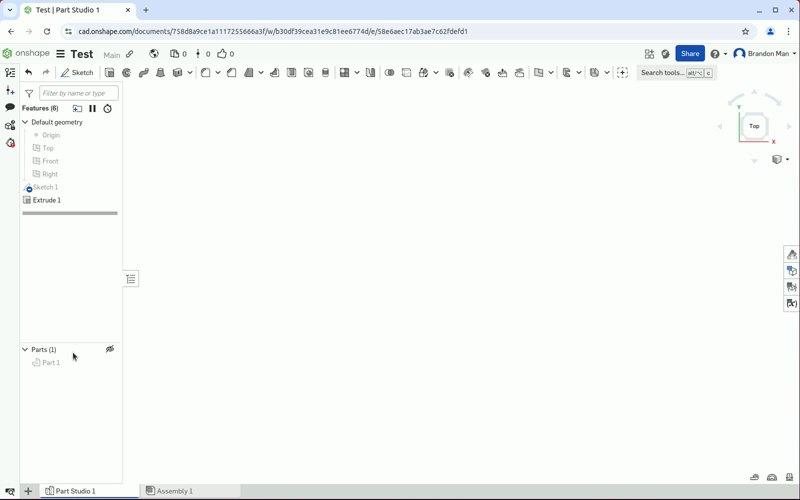
key(up)
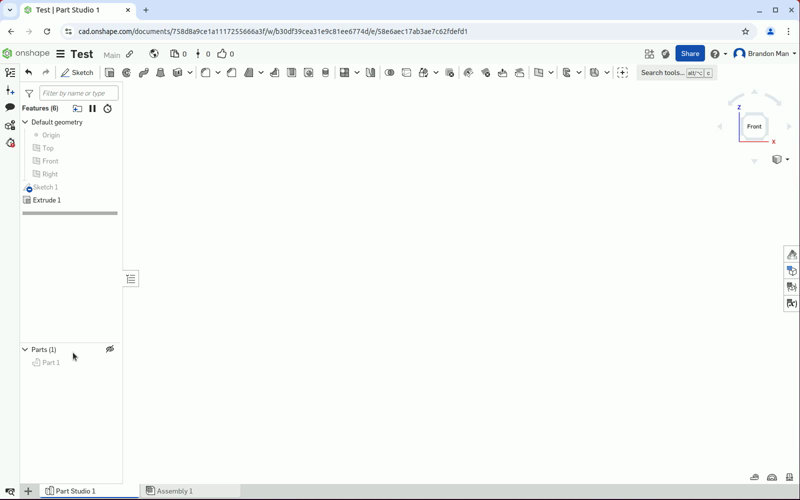
key_up(shift)
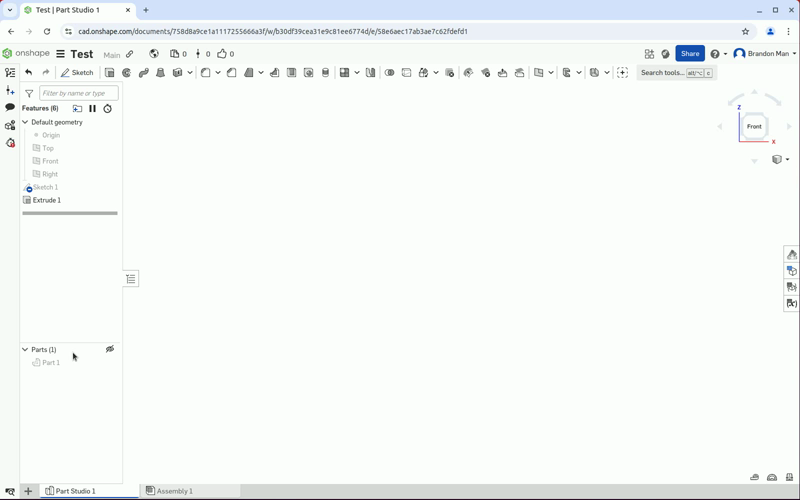
mouse_move(73, 352)
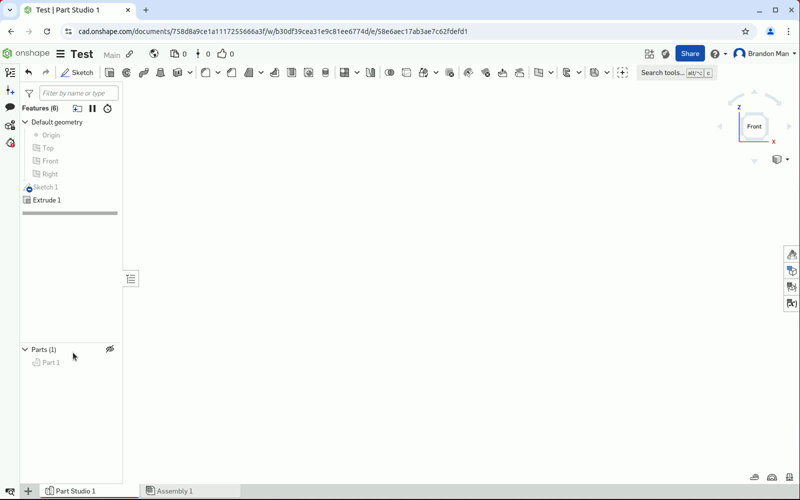
key(shift+y)
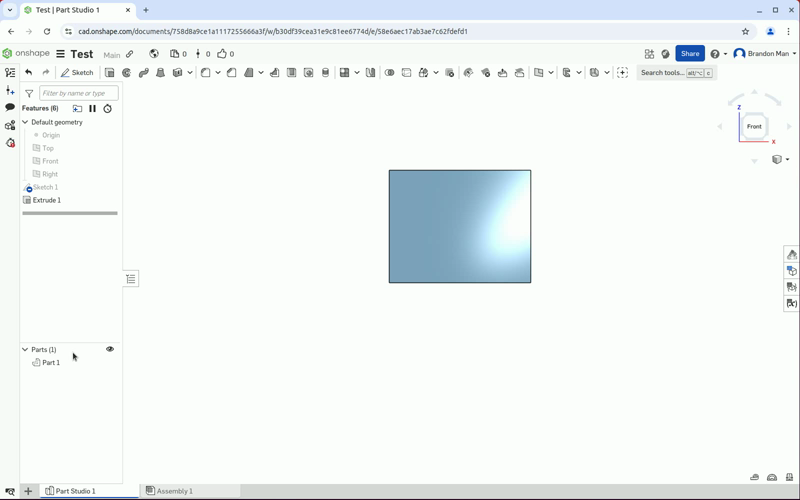
mouse_move(541, 75)
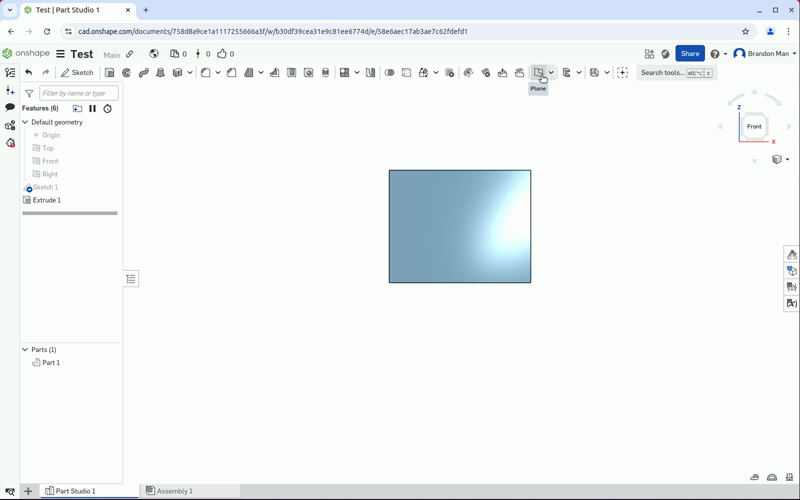
click(541, 75)
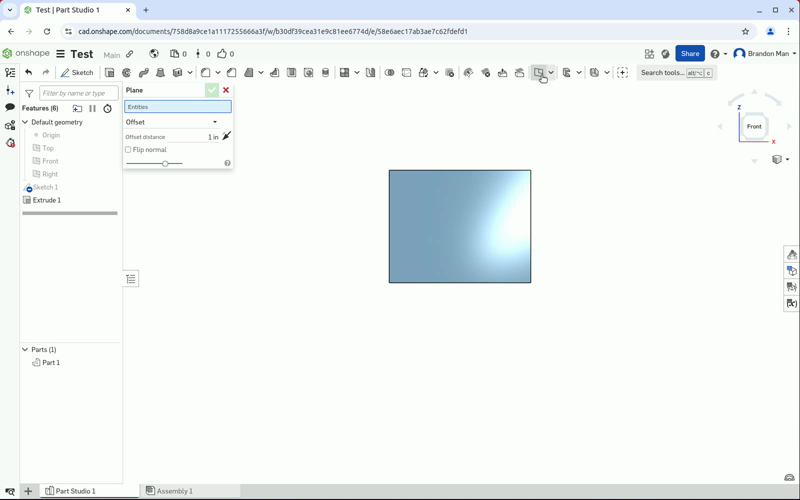
mouse_move(73, 163)
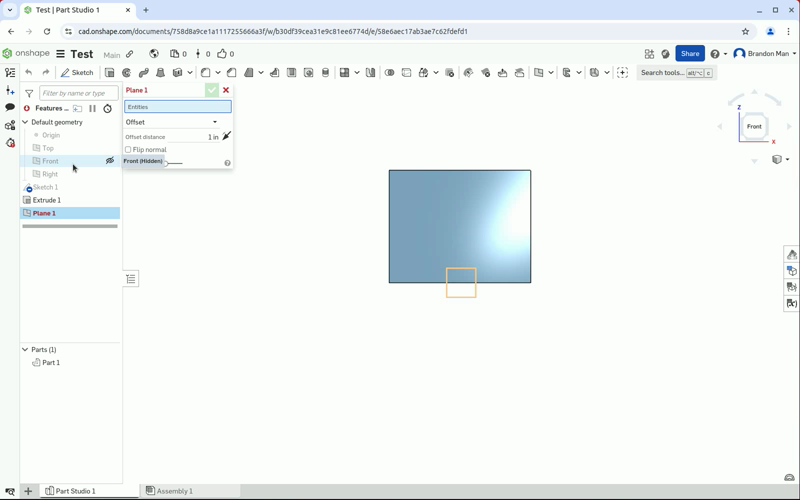
click(73, 163)
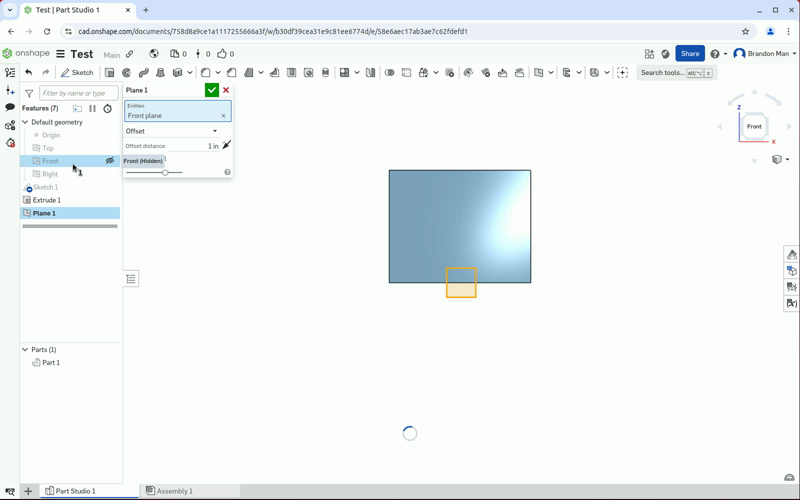
key(tab, 2)
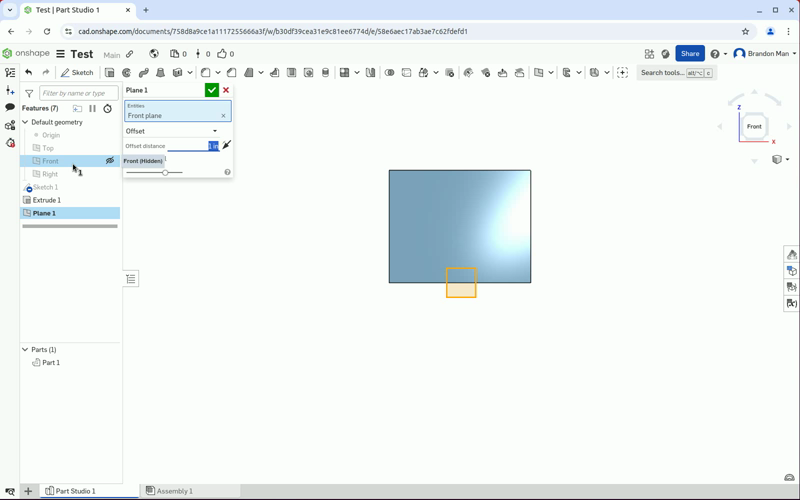
text(9.397)
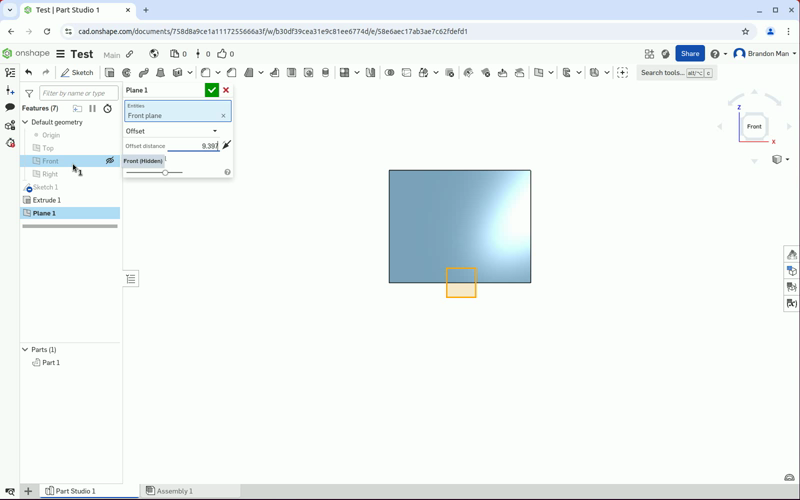
key(enter, 2)
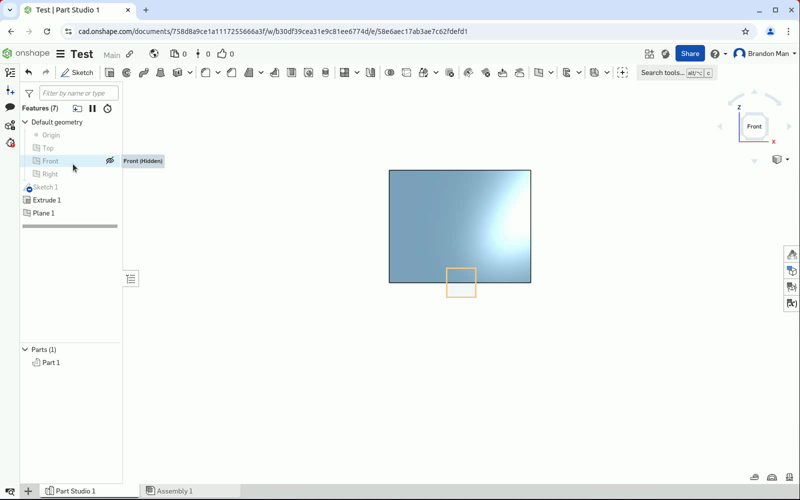
key(shift+s)
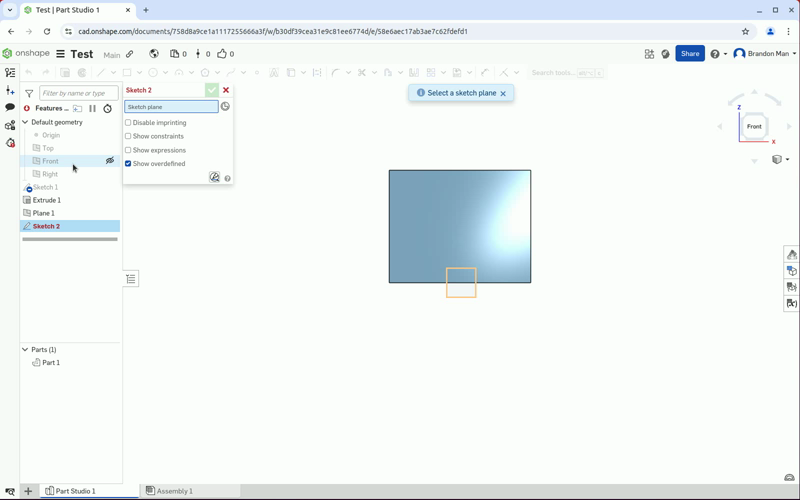
mouse_move(73, 215)
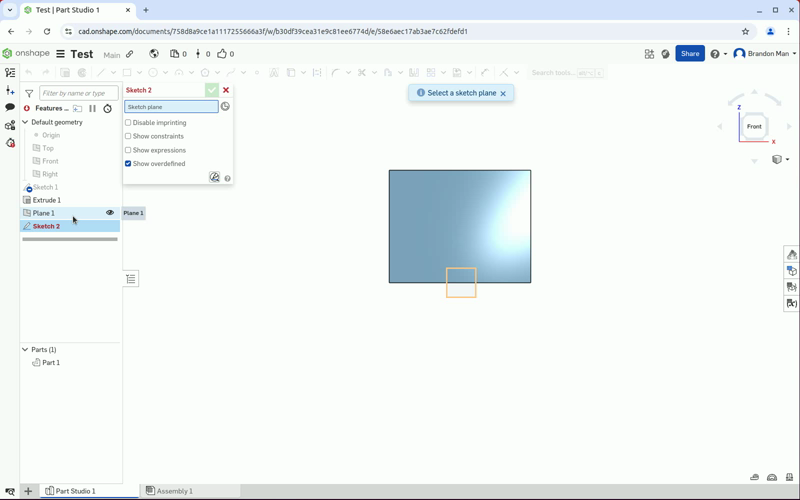
click(73, 215)
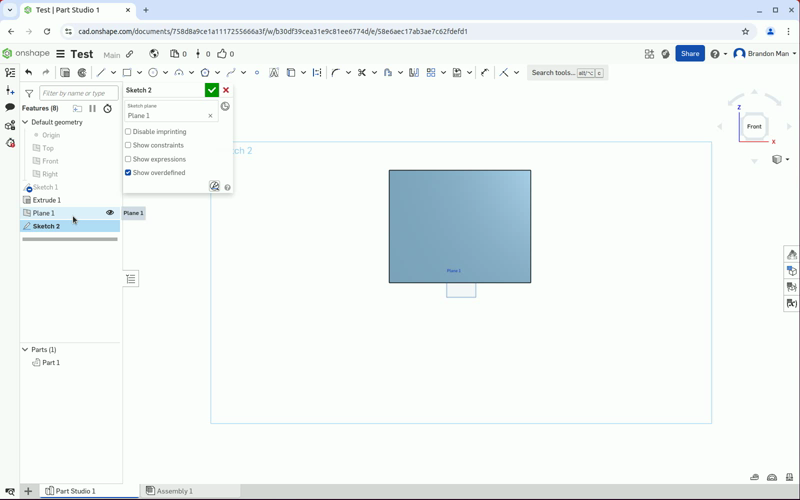
mouse_move(73, 352)
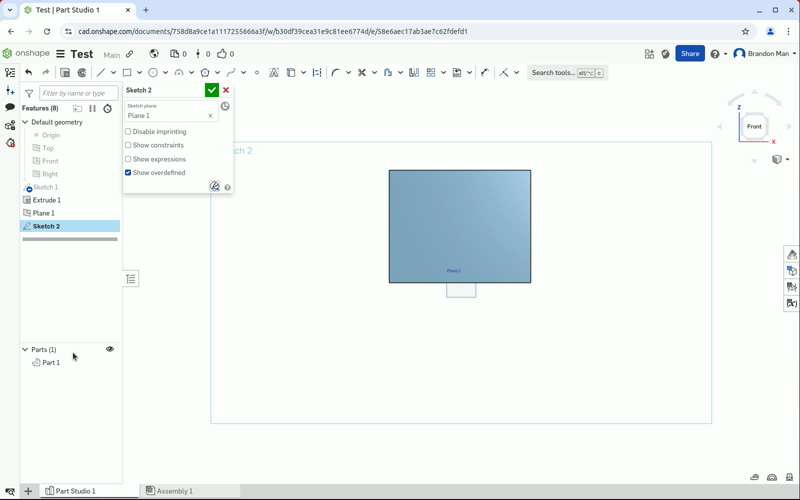
key(y)
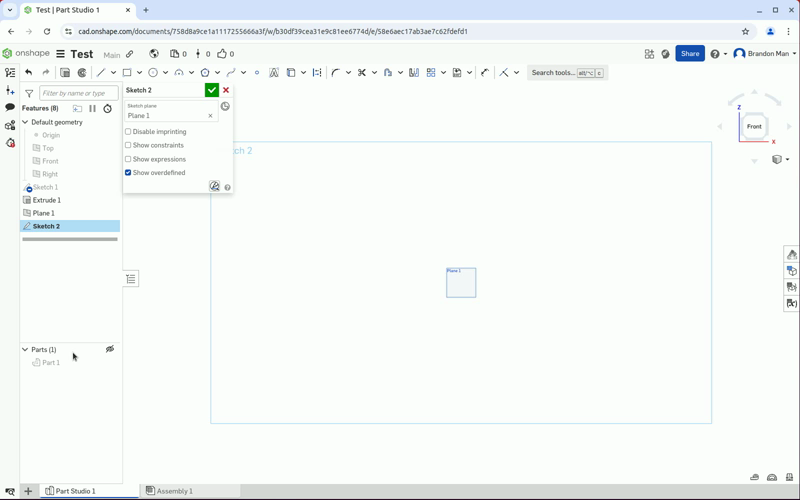
key(c)
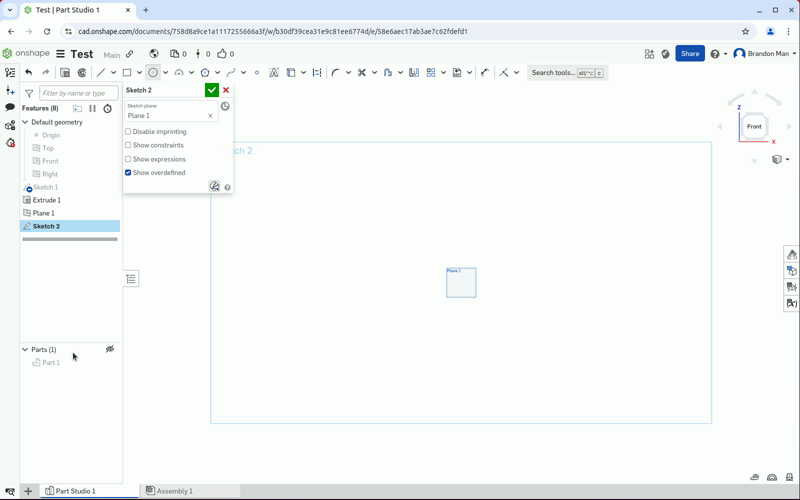
key_down(shift)
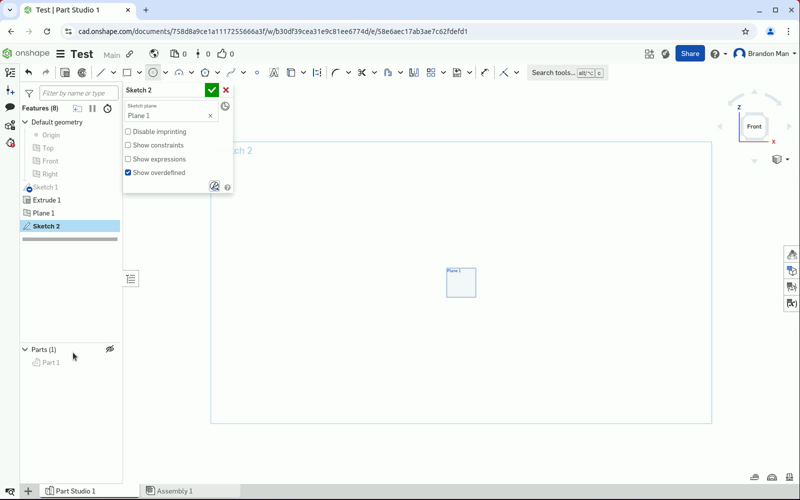
mouse_move(408, 201)
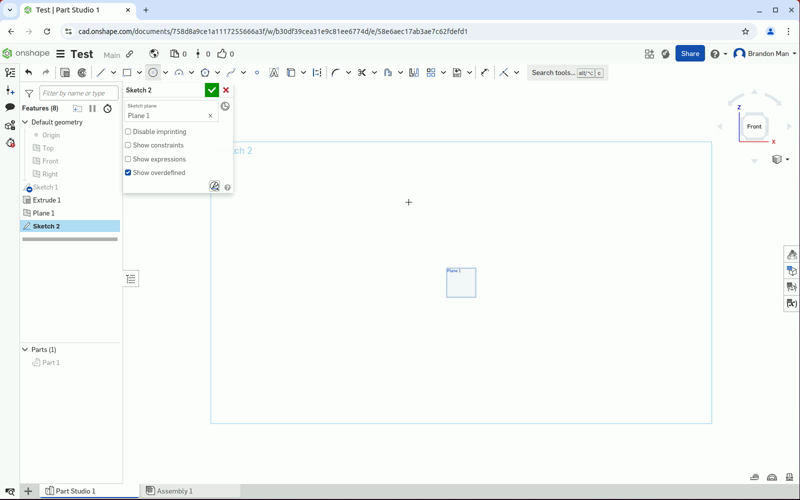
click(408, 201)
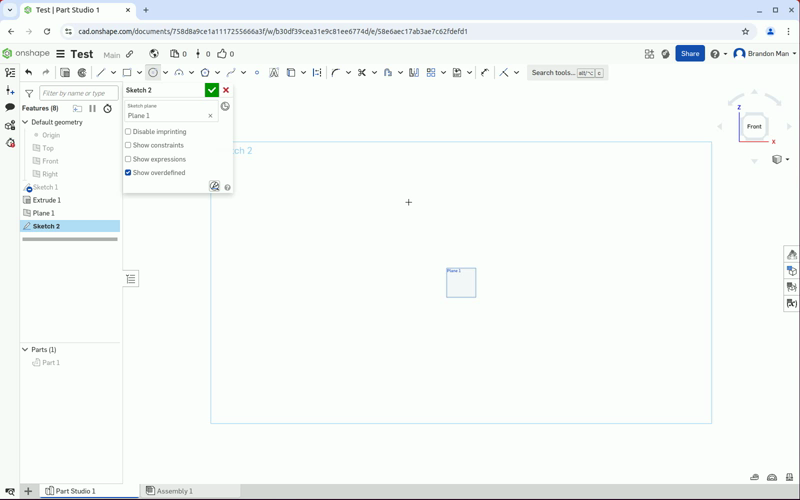
key_up(shift)
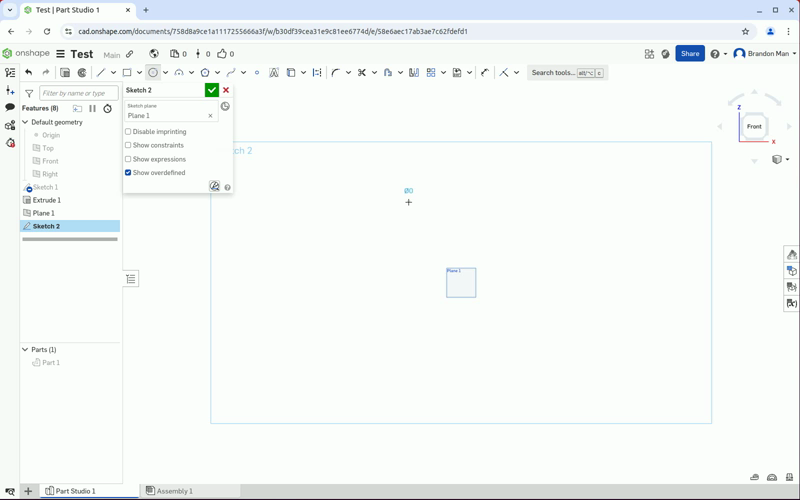
mouse_move(419, 201)
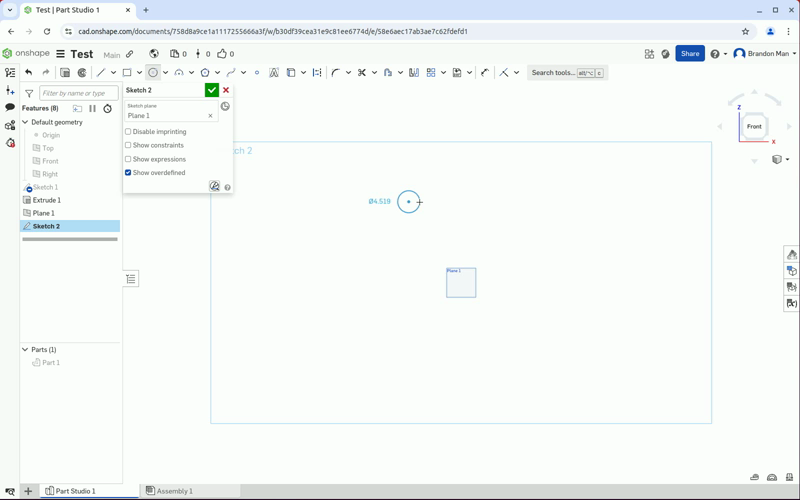
click(419, 201)
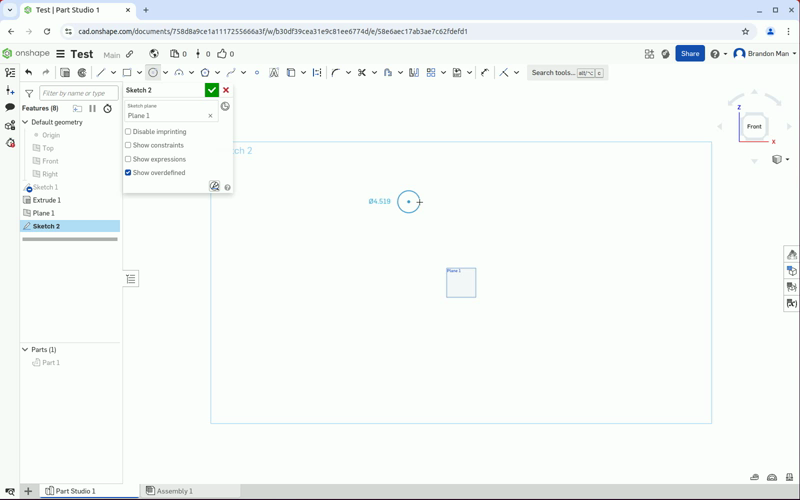
key(esc)
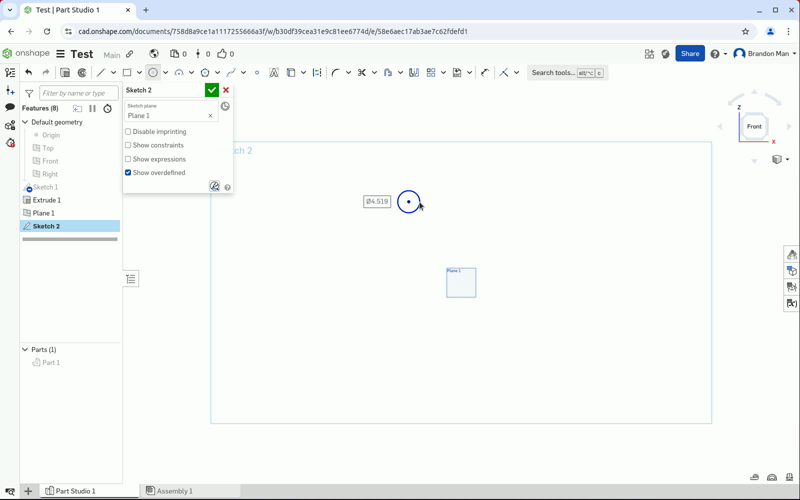
mouse_move(414, 199)
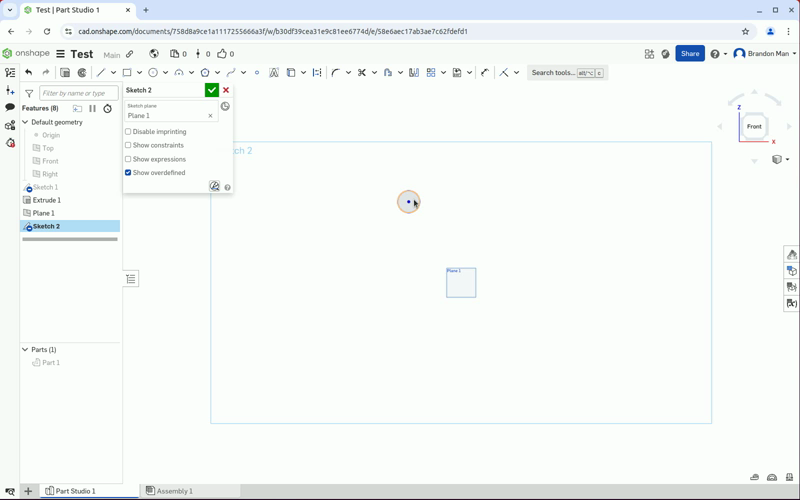
scroll(6)
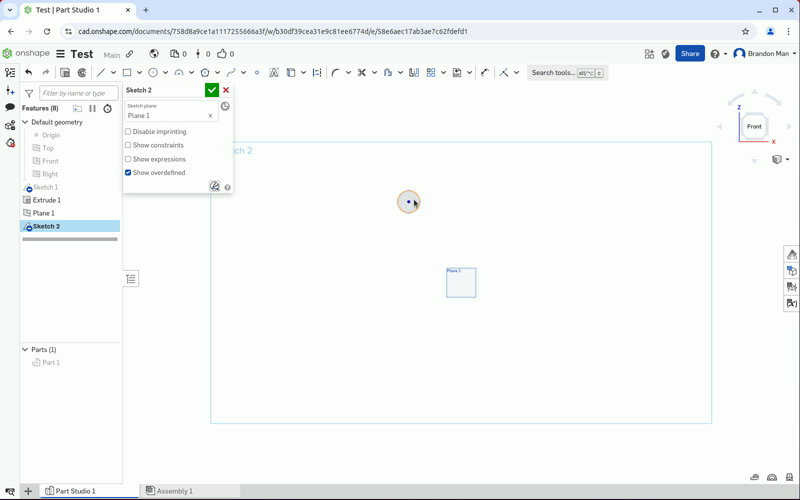
scroll(6)
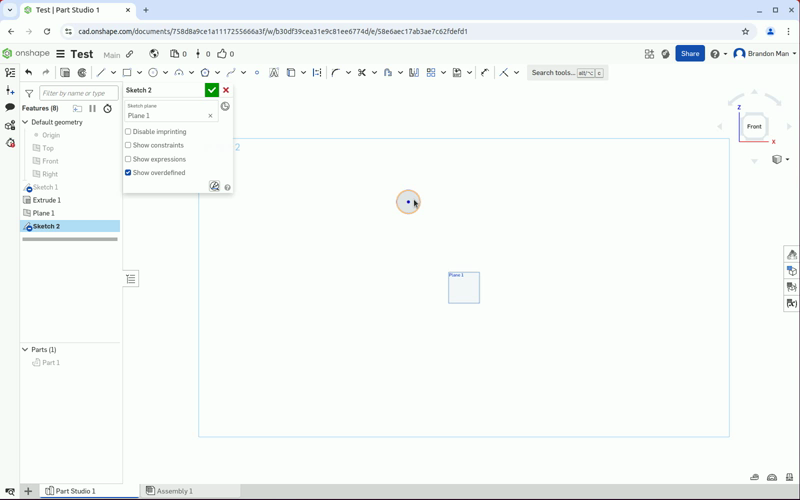
scroll(6)
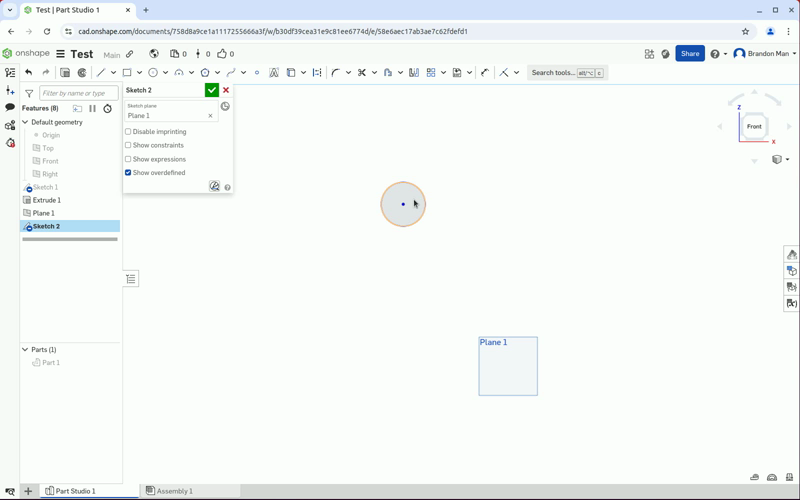
scroll(6)
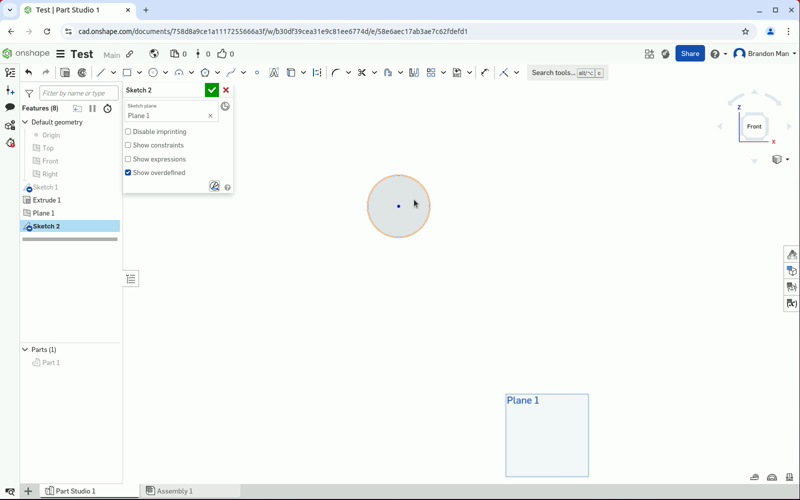
scroll(6)
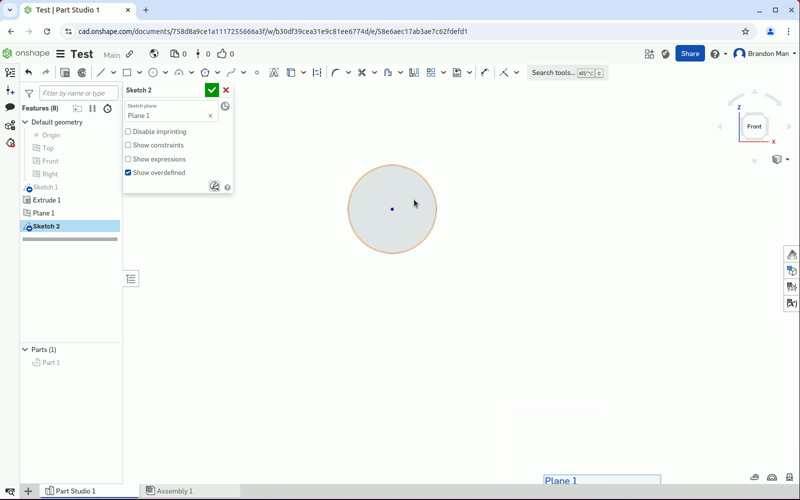
scroll(6)
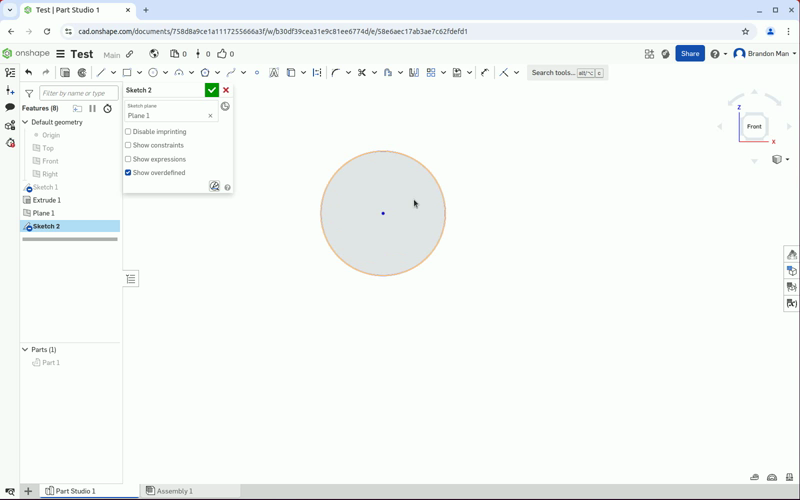
scroll(6)
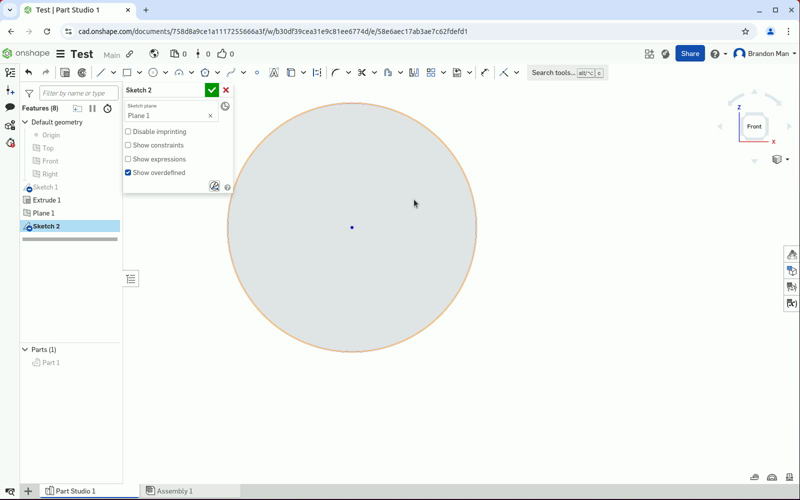
click(414, 199)
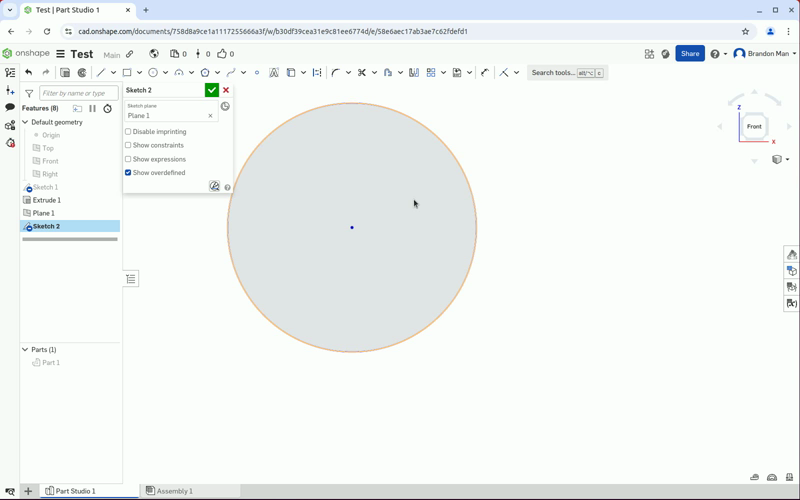
scroll(-6)
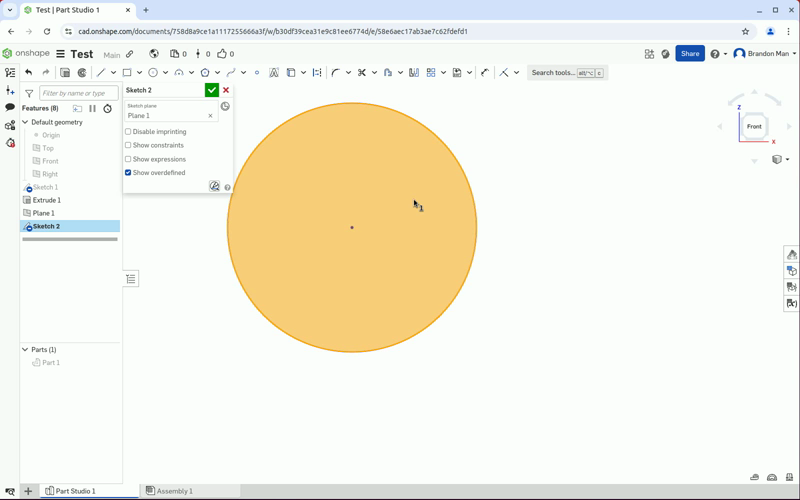
scroll(-6)
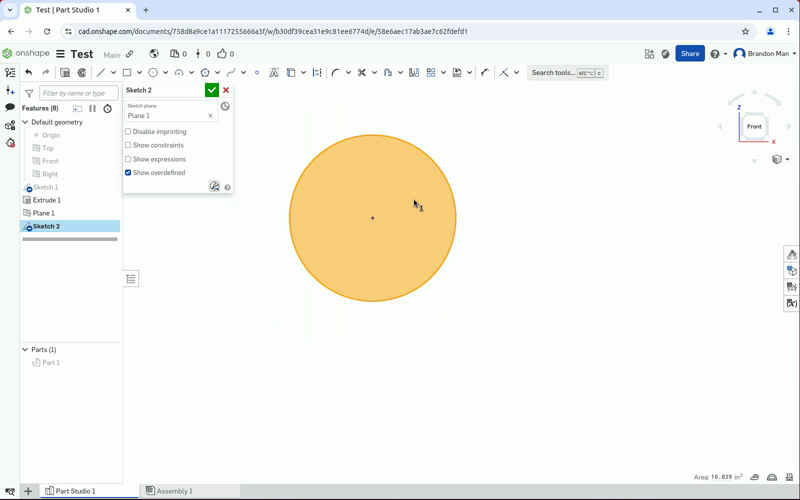
scroll(-6)
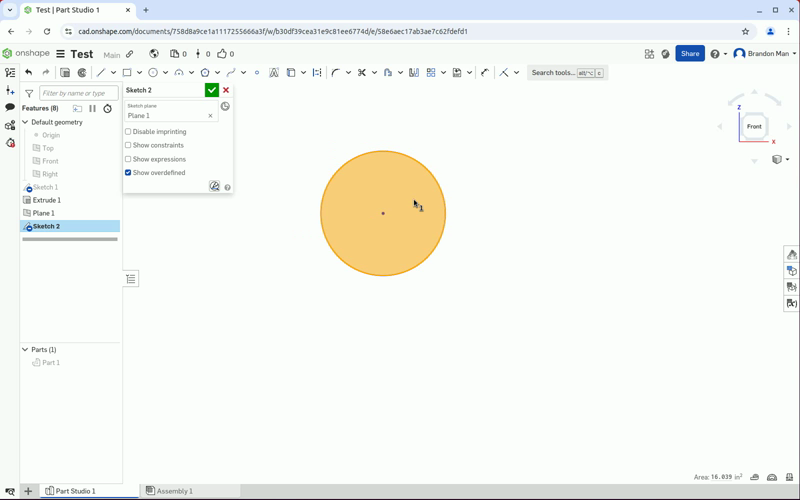
scroll(-6)
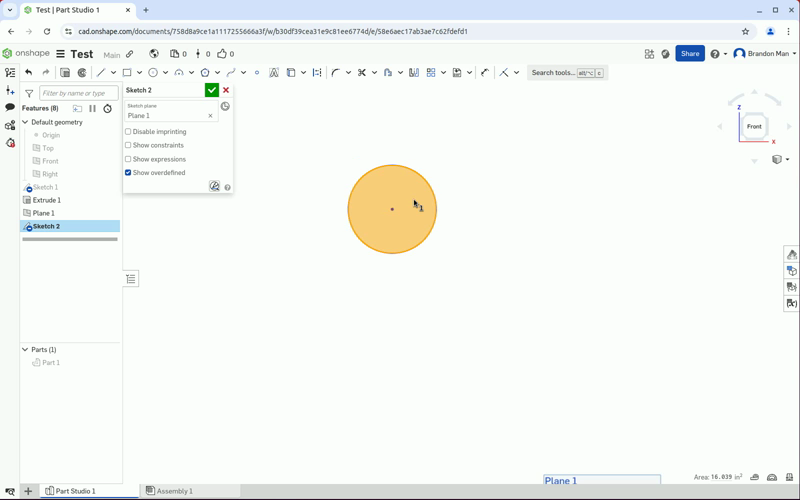
scroll(-6)
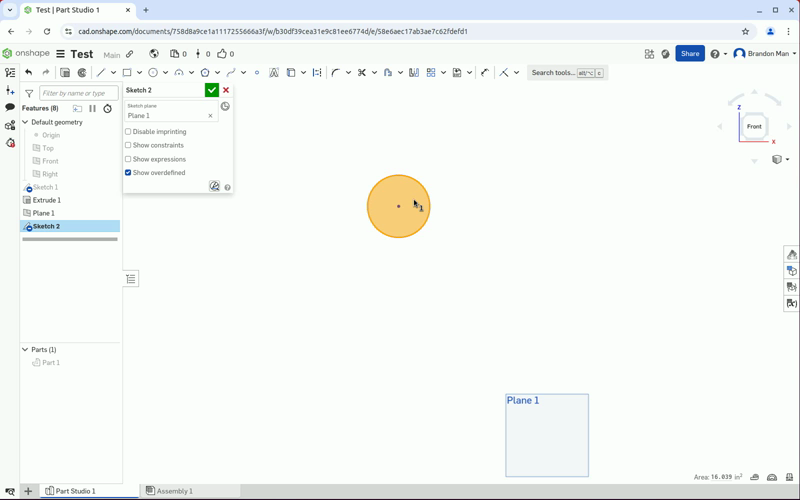
scroll(-6)
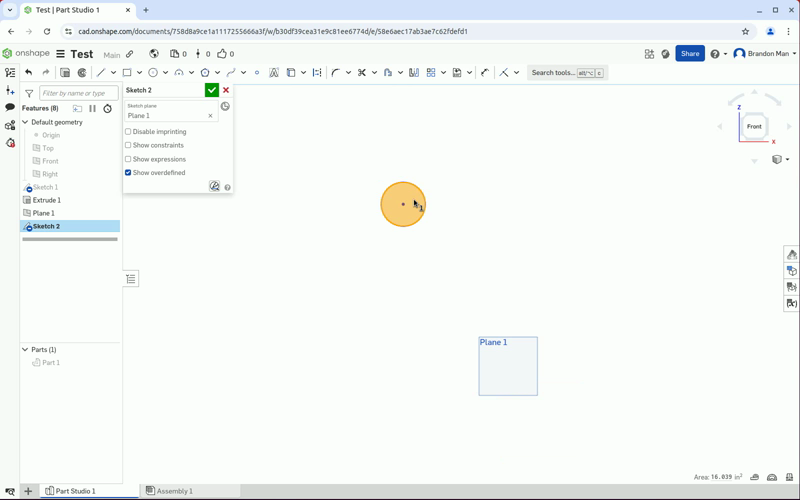
scroll(-6)
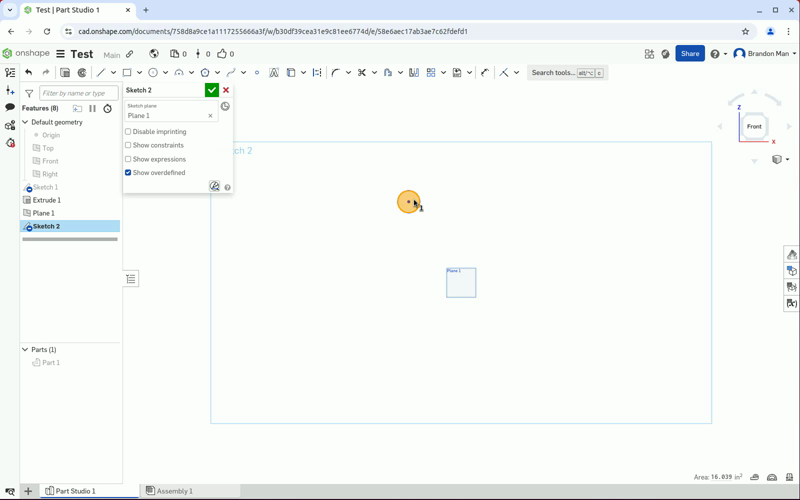
mouse_move(73, 352)
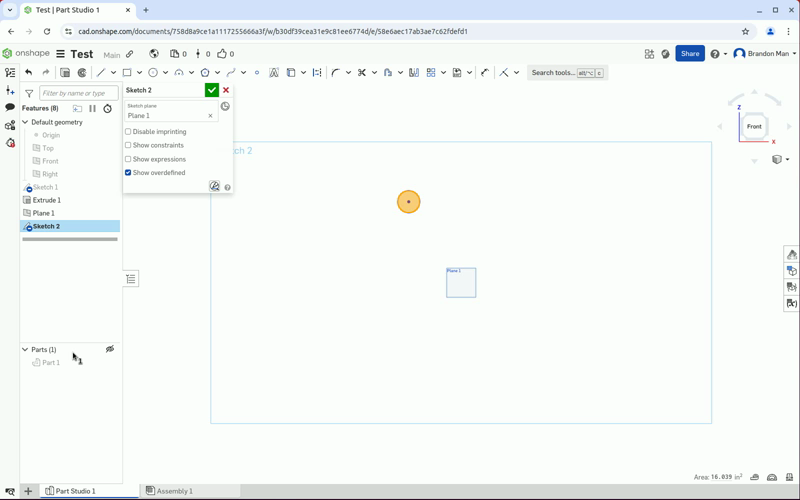
key(shift+y)
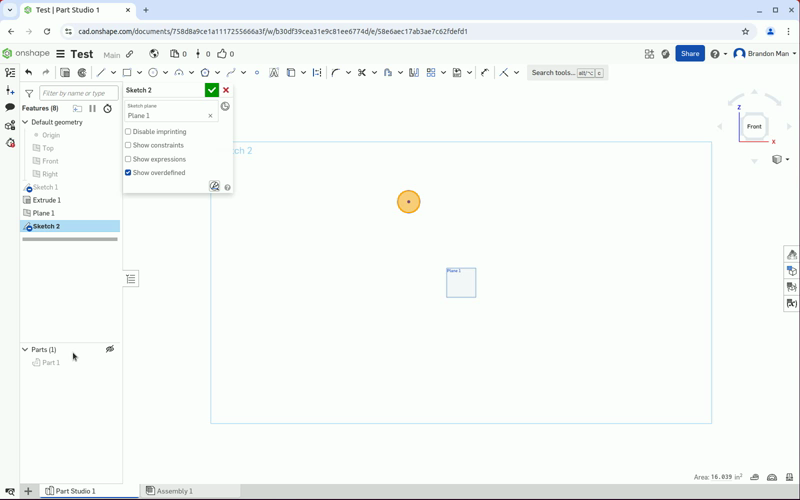
key(shift+e)
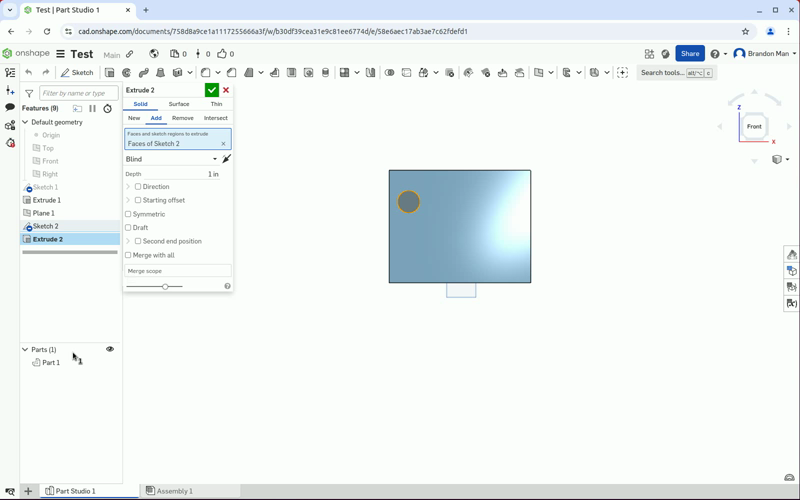
mouse_move(143, 106)
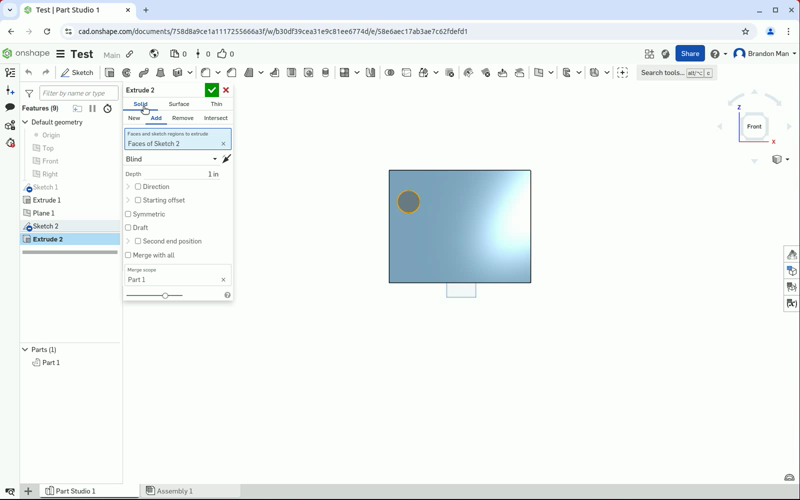
click(143, 106)
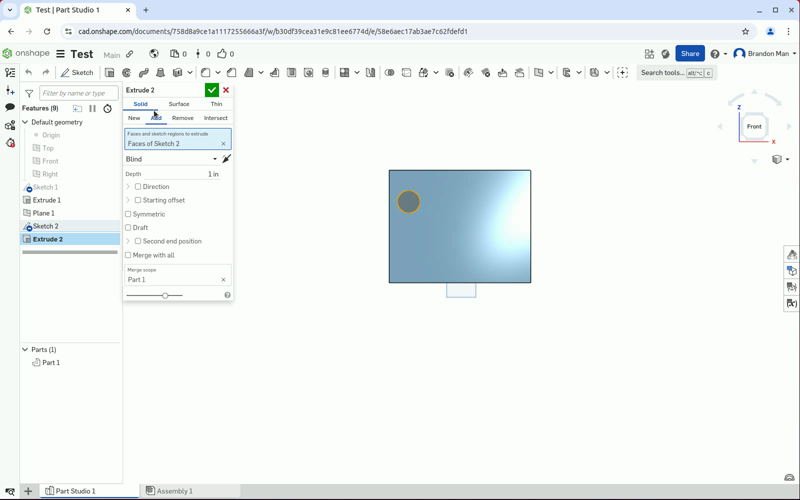
mouse_move(186, 120)
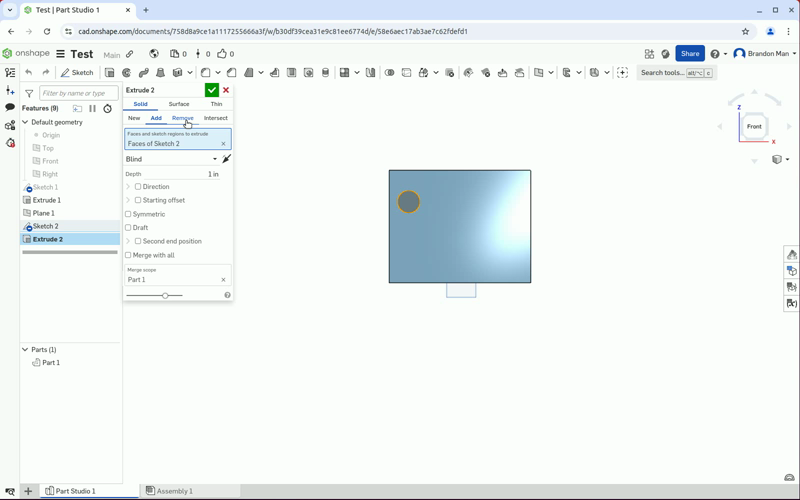
click(186, 120)
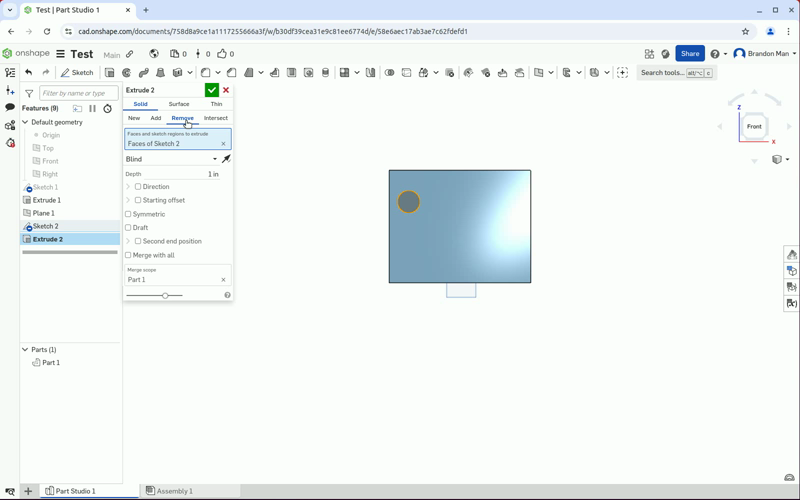
key(tab, 4)
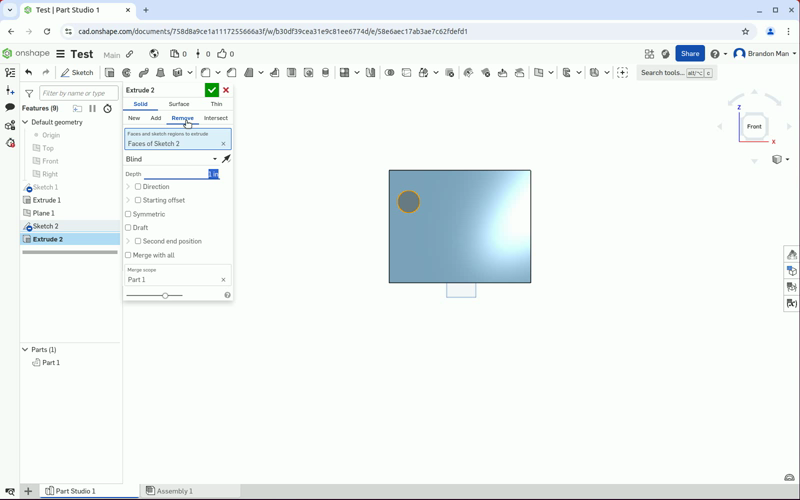
text(29.607)
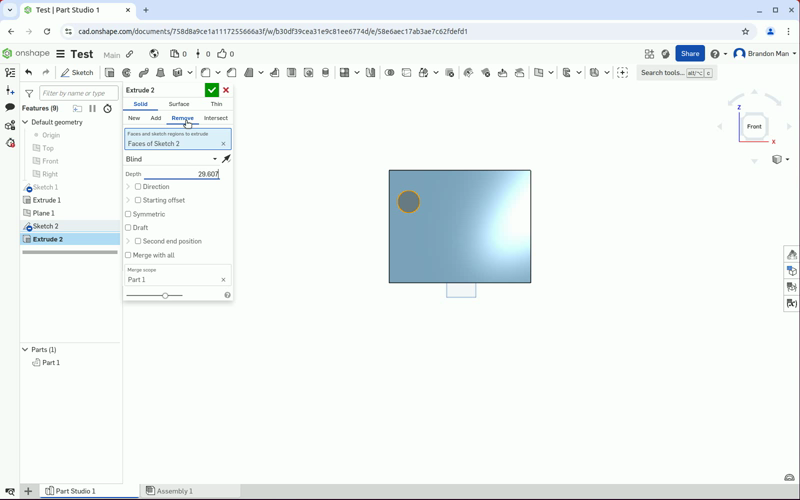
key(tab, 6)
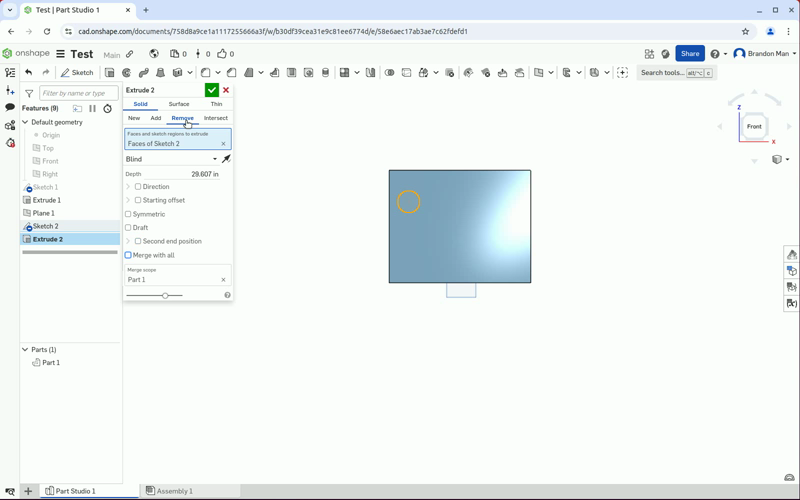
key(space)
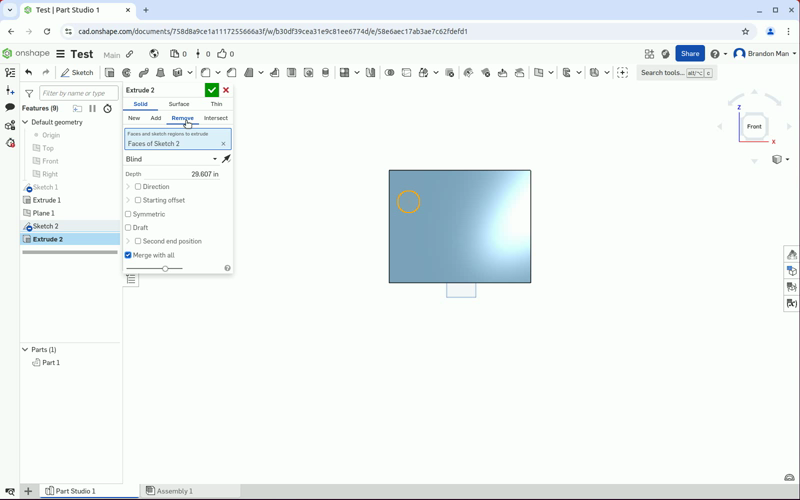
key(enter)
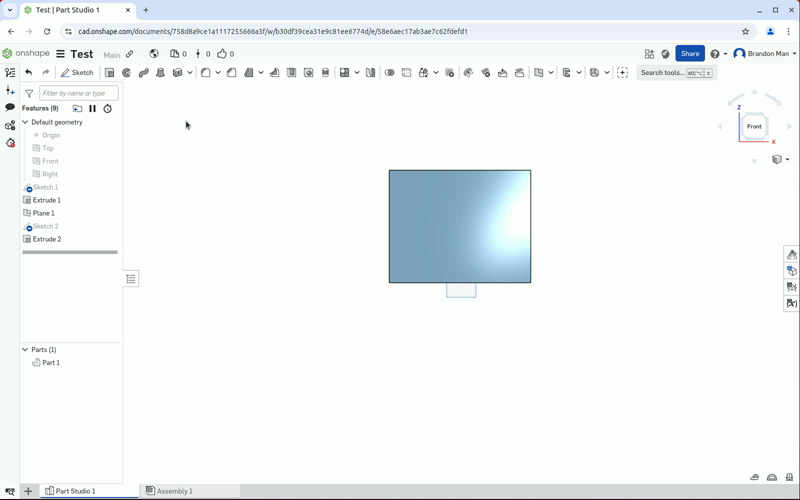
key(shift+h)
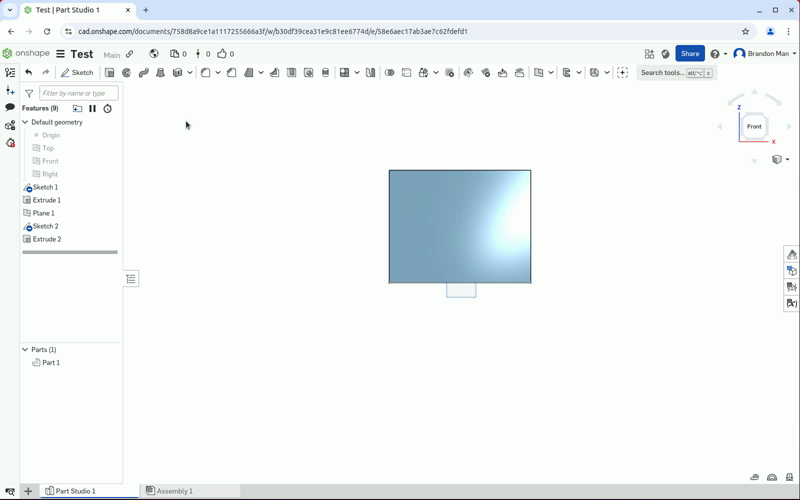
key(shift+h)
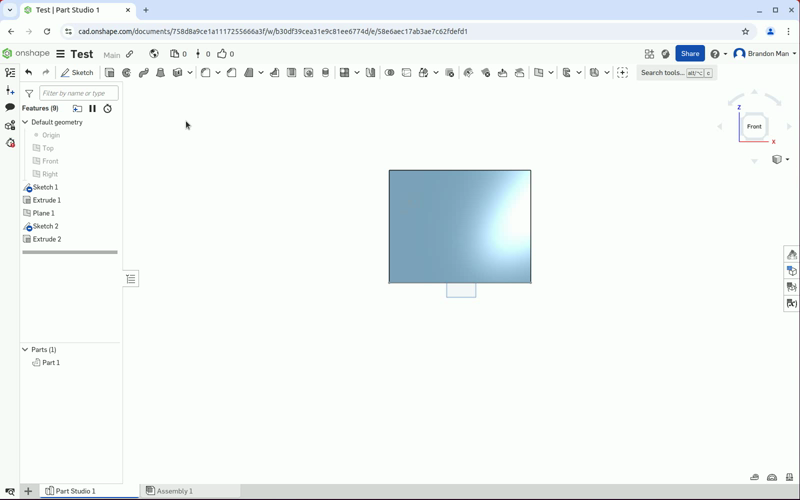
key(shift+7)
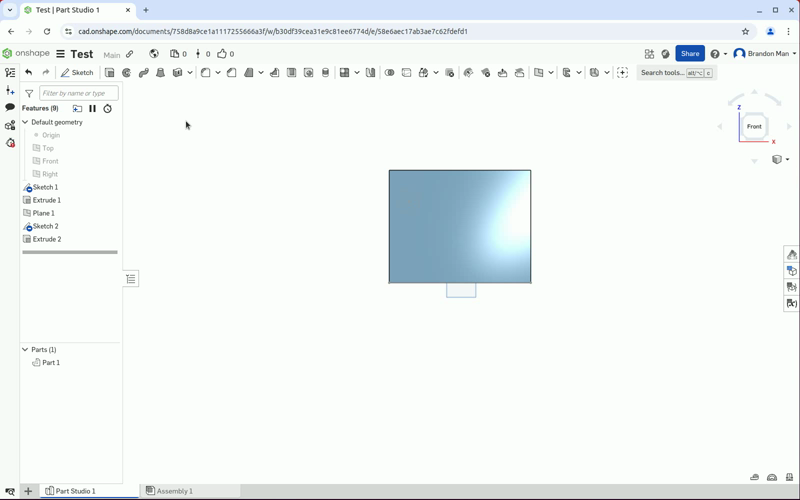
key(left, 2)
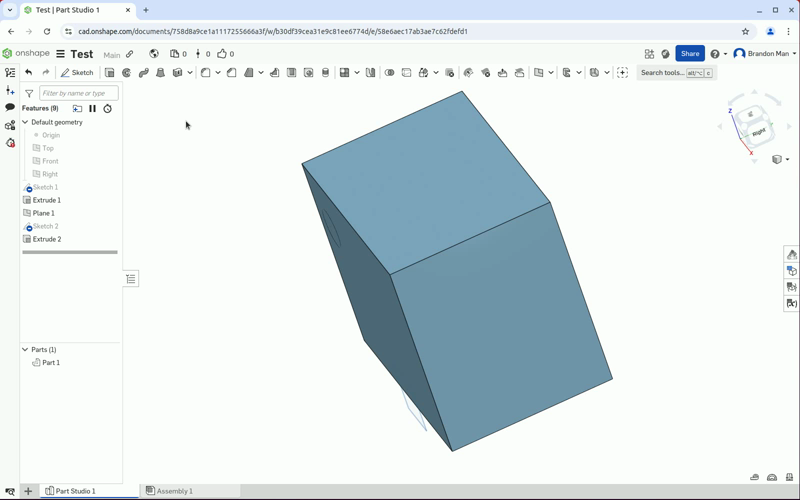
key(down, 2)
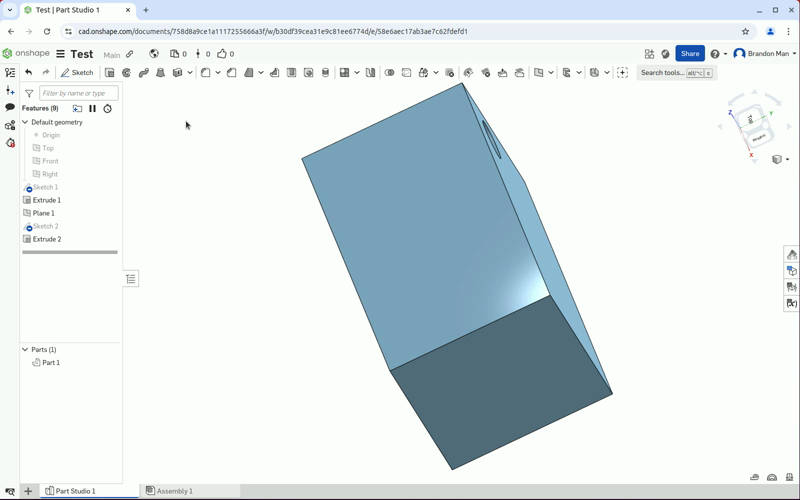
key(up, 2)
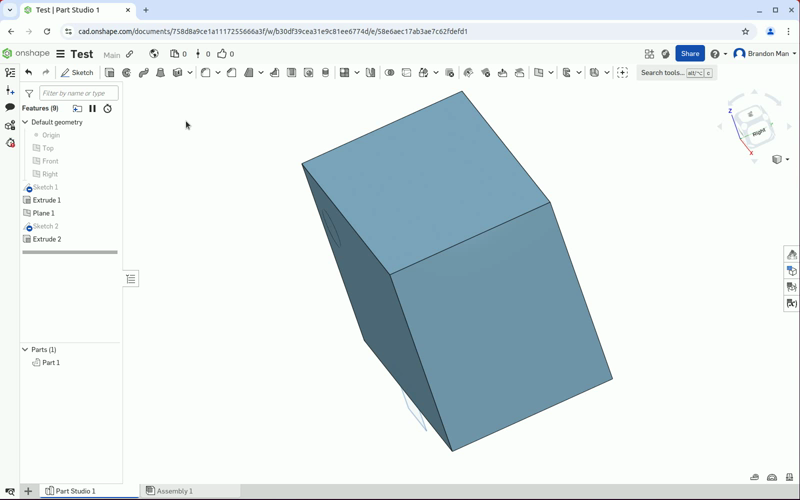
key(right, 2)
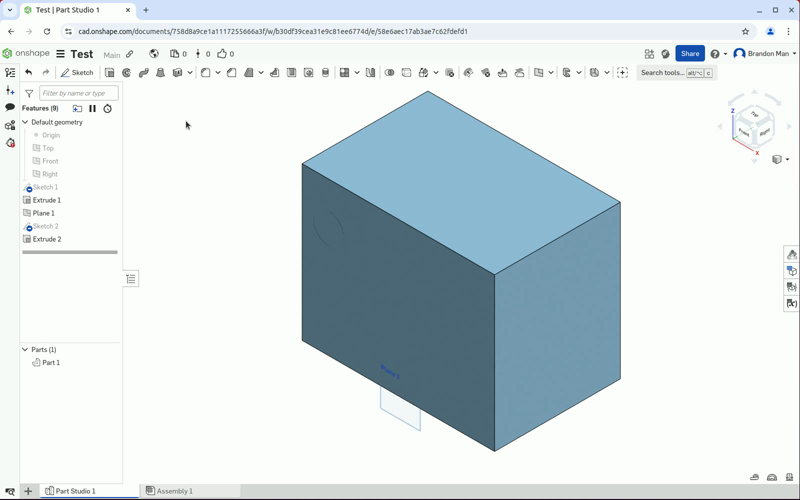
mouse_move(73, 189)
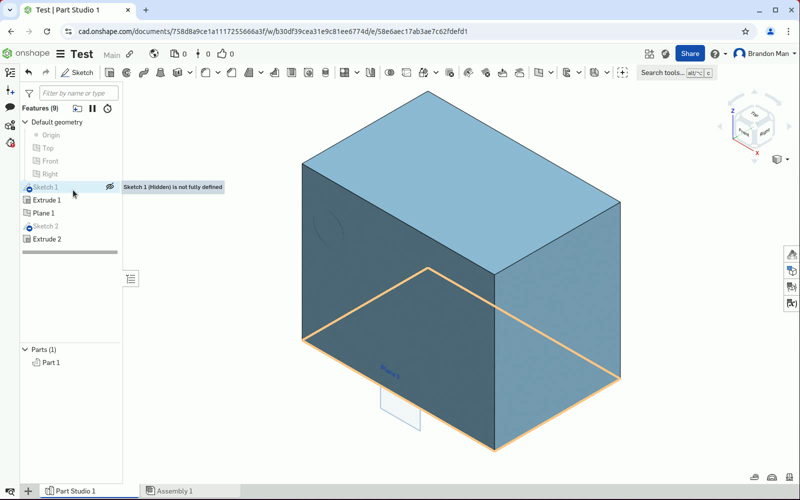
click(73, 189)